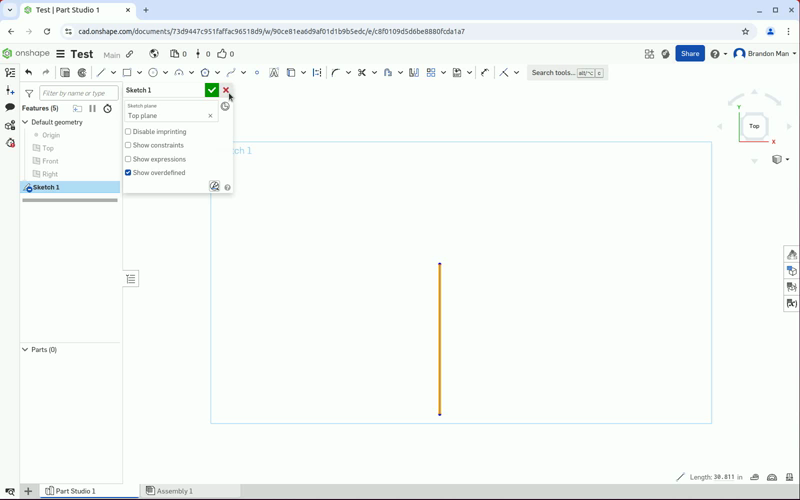
key(shift+h)
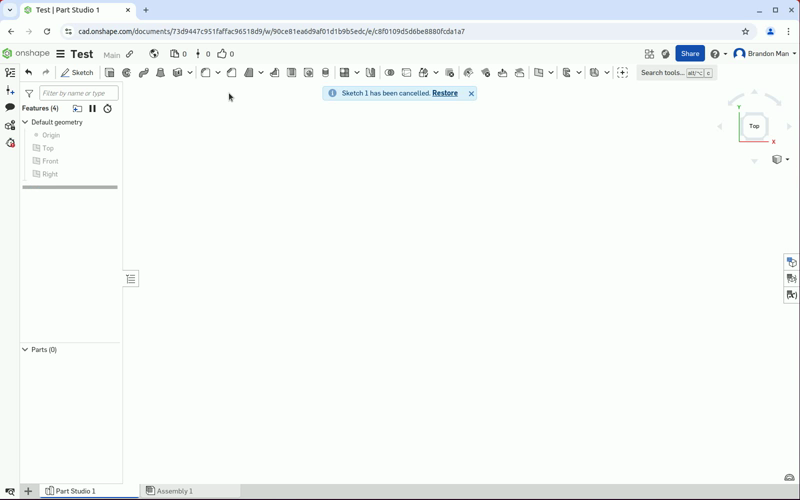
mouse_move(73, 352)
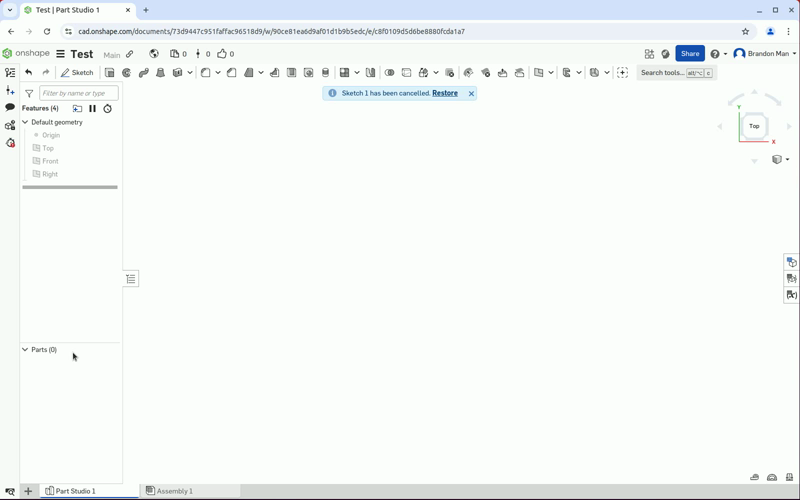
key(y)
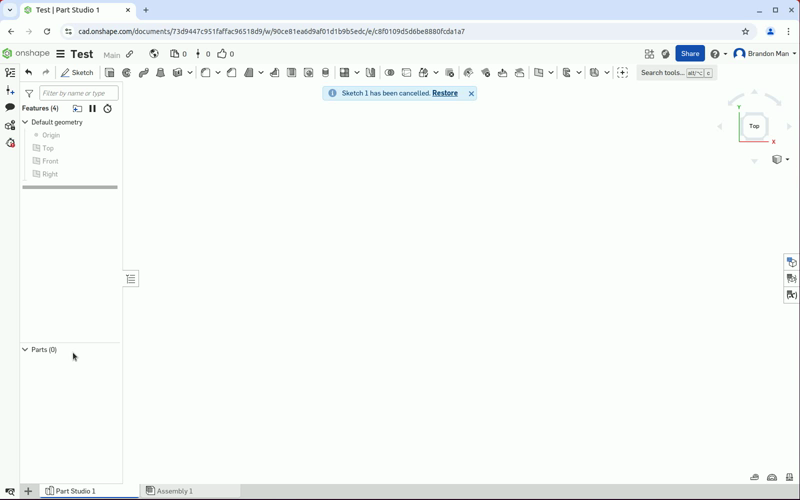
key(shift+p)
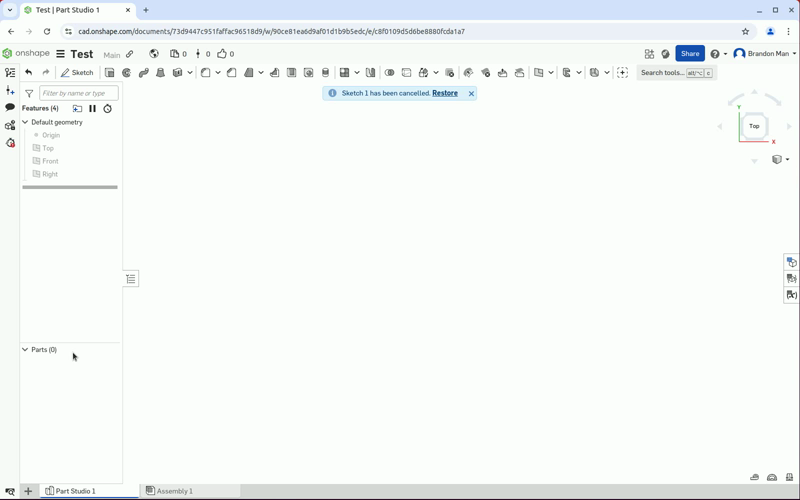
key(space)
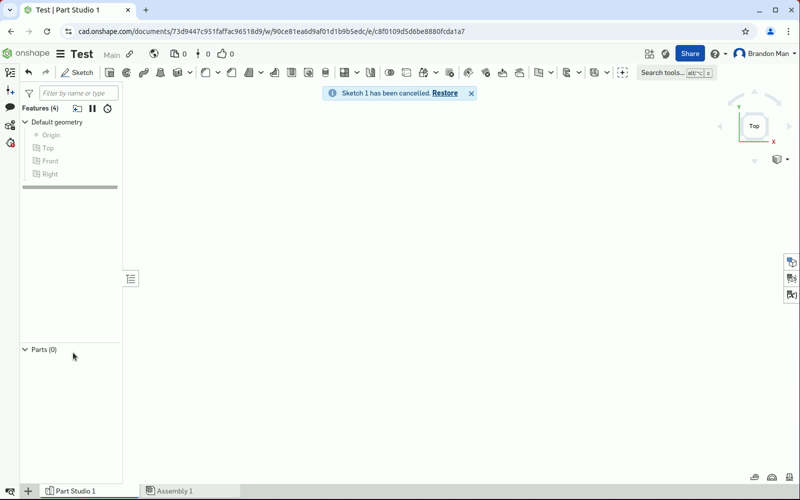
key_down(shift)
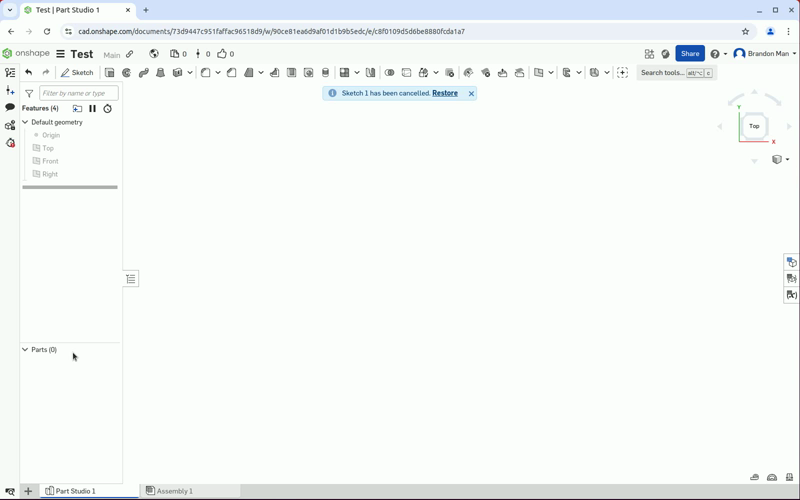
key(up)
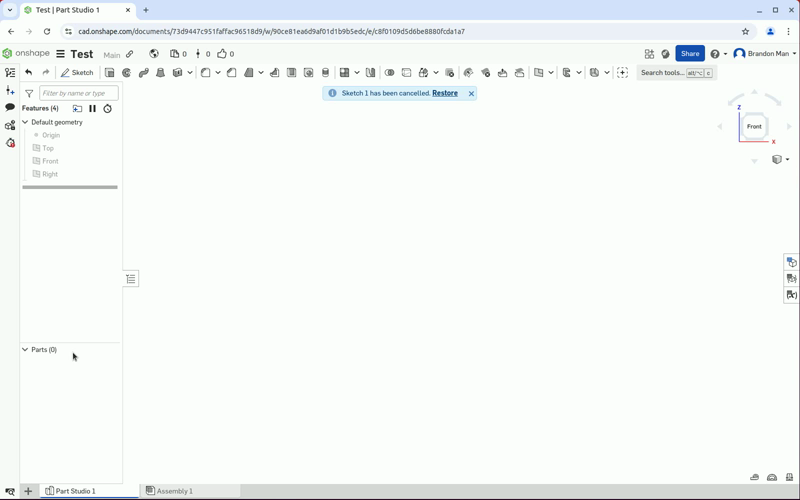
key_up(shift)
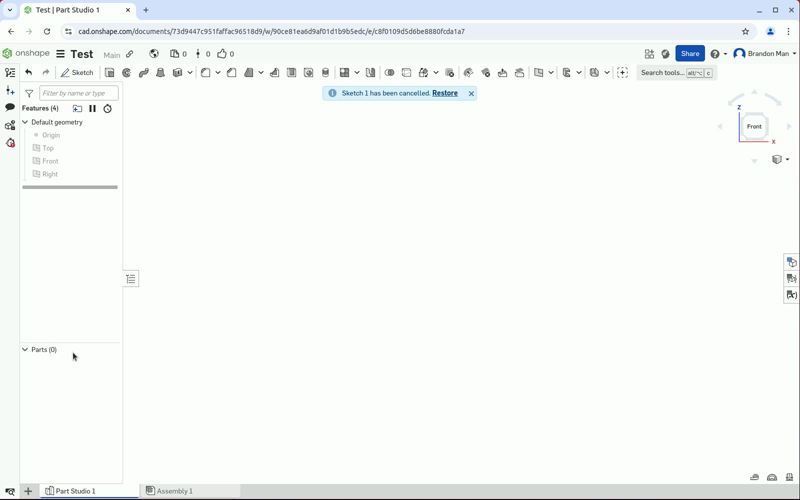
mouse_move(73, 352)
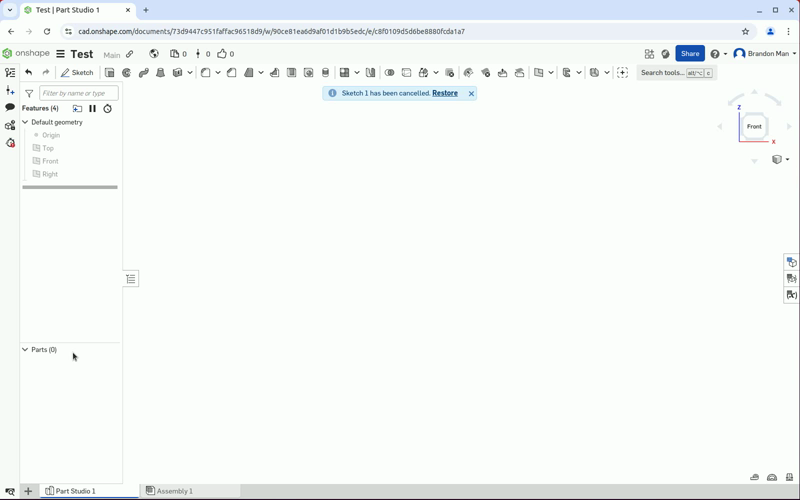
key(shift+y)
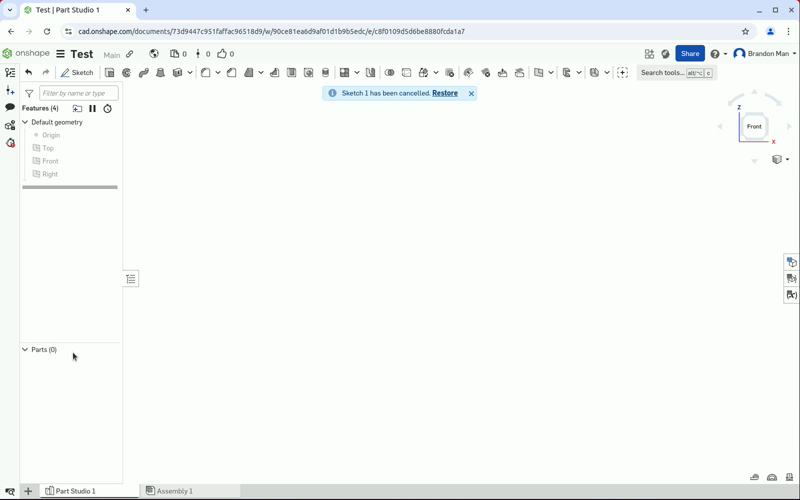
key(shift+s)
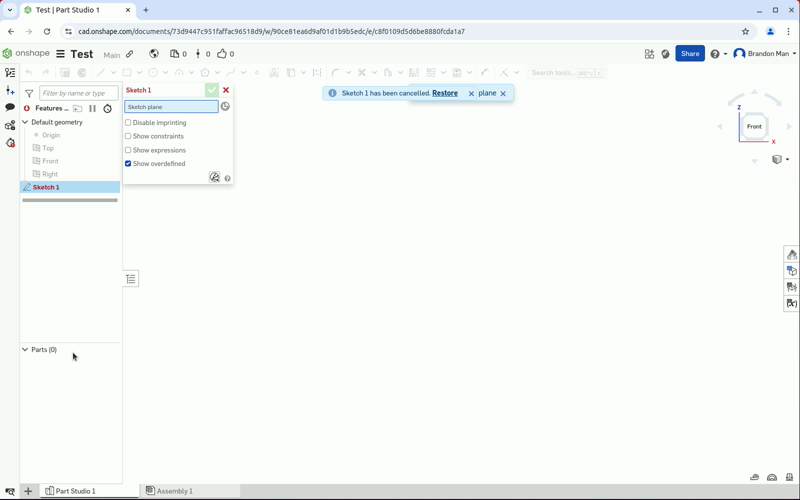
mouse_move(73, 163)
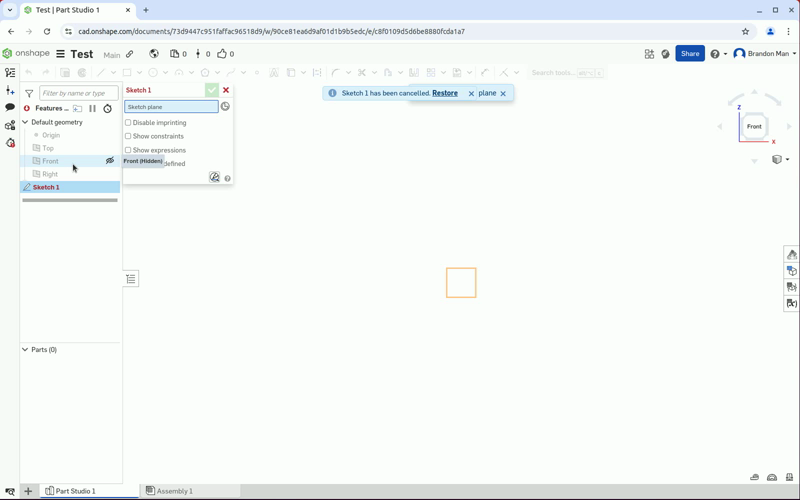
click(73, 163)
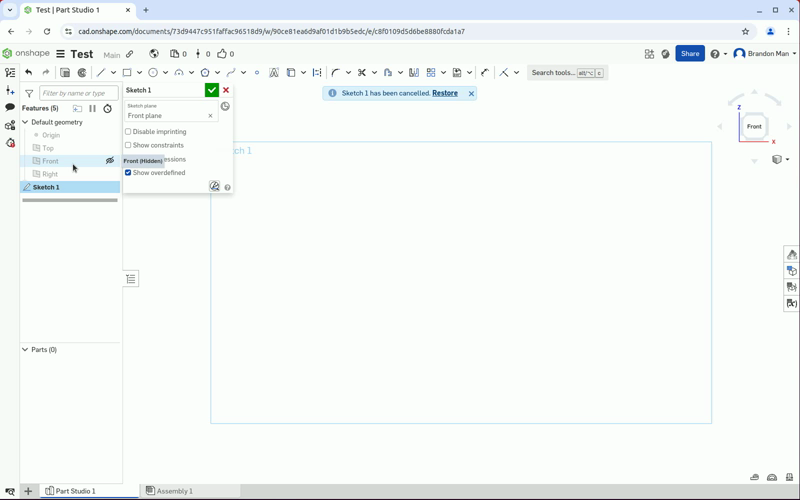
mouse_move(73, 352)
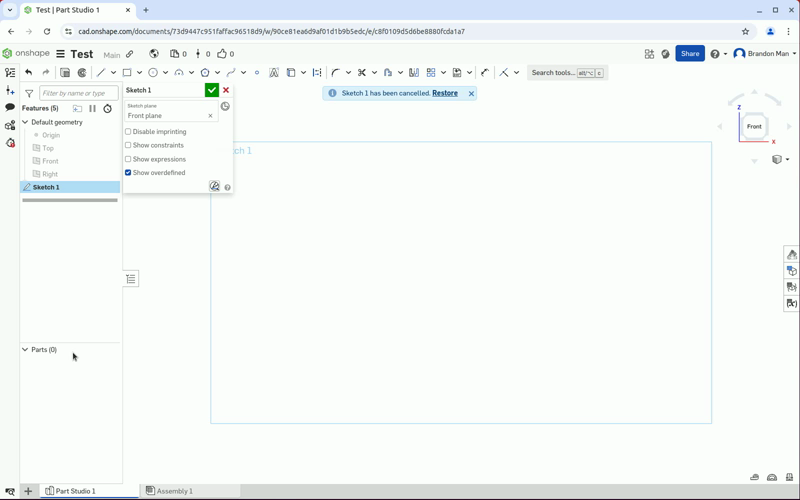
key(y)
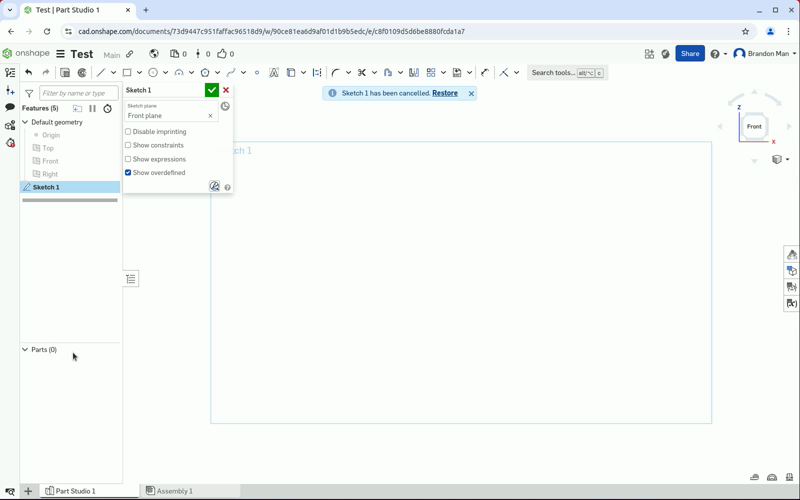
key(c)
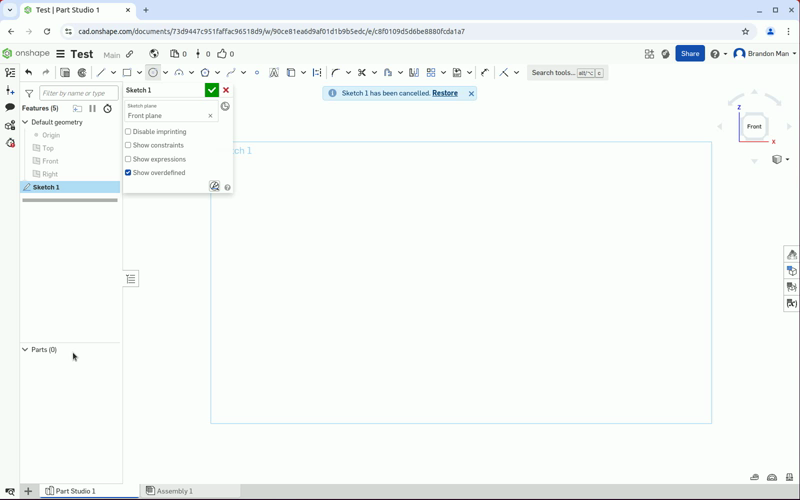
key_down(shift)
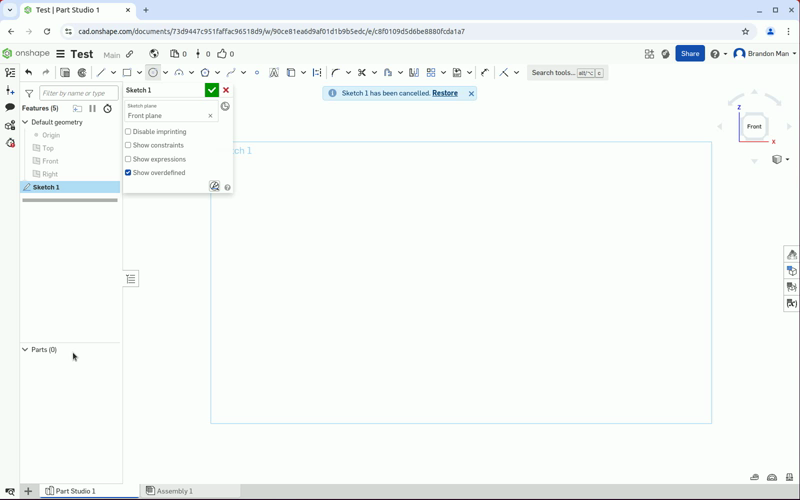
mouse_move(461, 282)
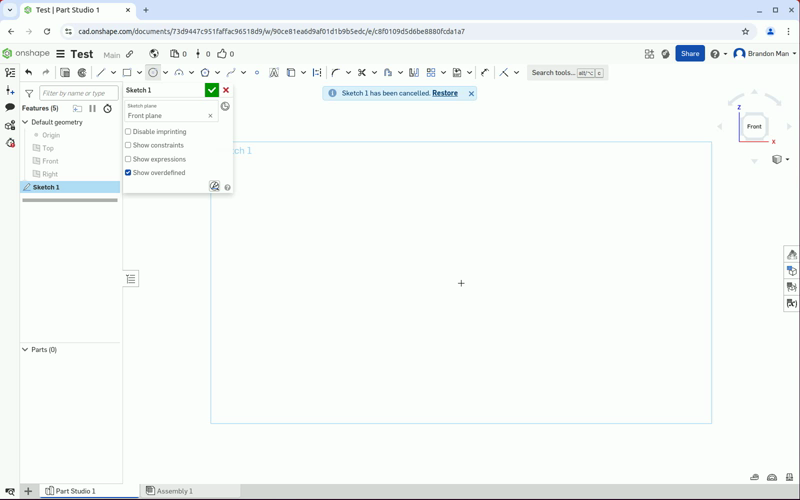
click(461, 282)
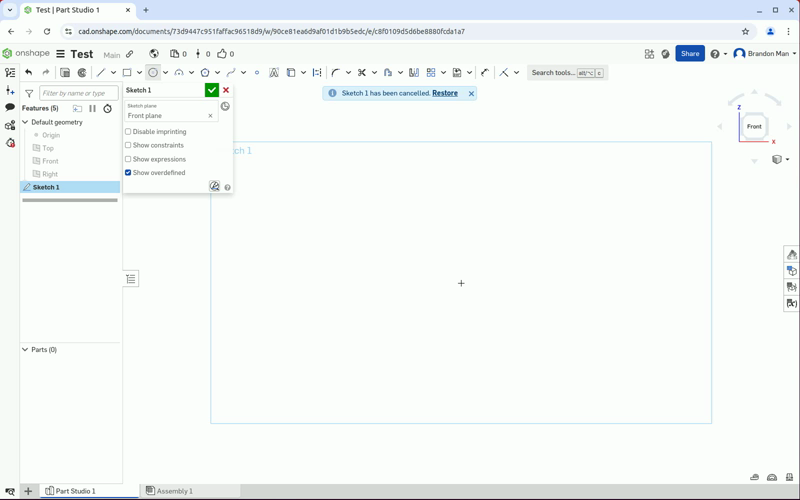
key_up(shift)
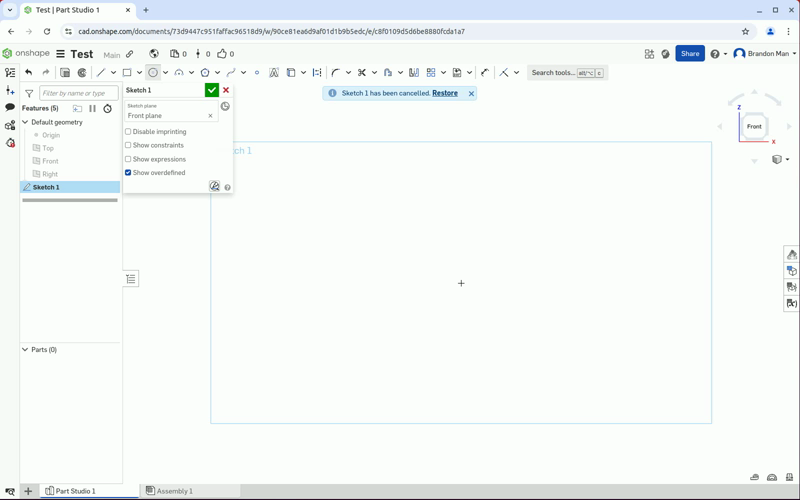
mouse_move(572, 282)
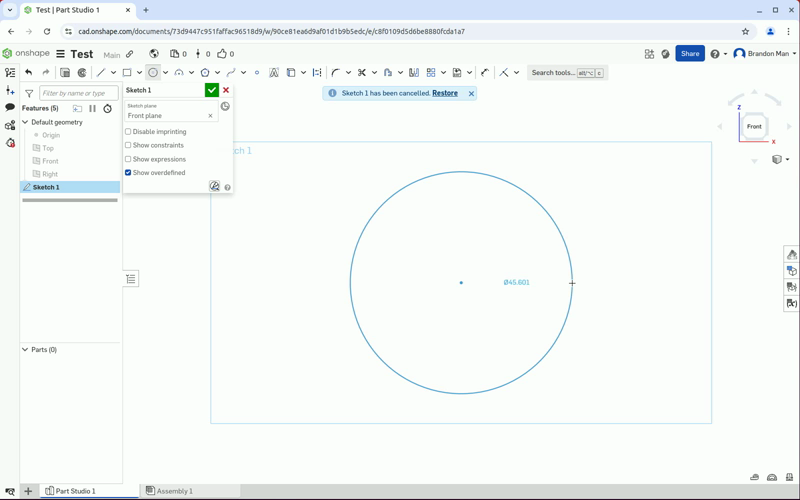
click(572, 282)
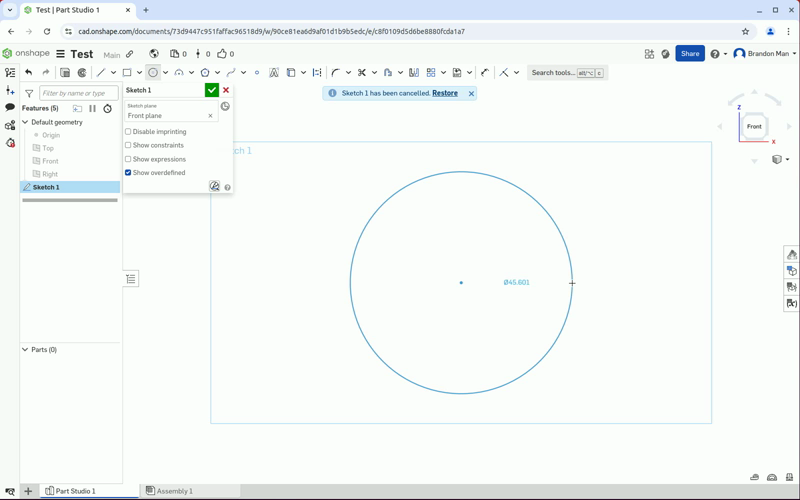
key(esc)
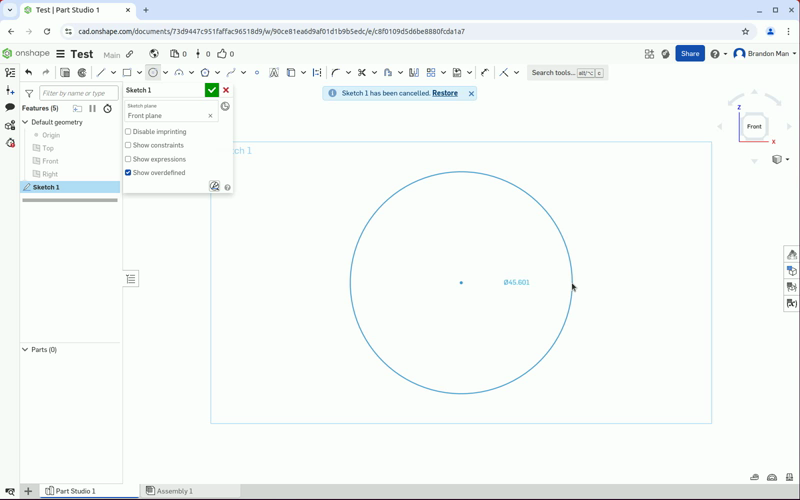
key(c)
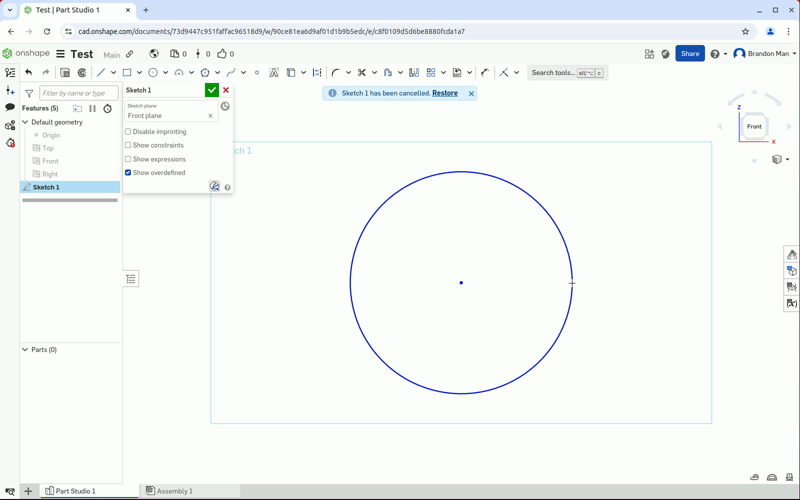
key_down(shift)
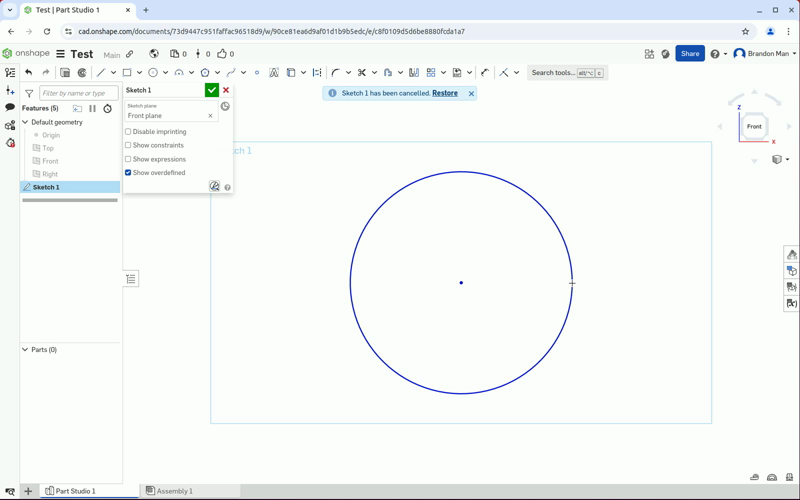
mouse_move(461, 282)
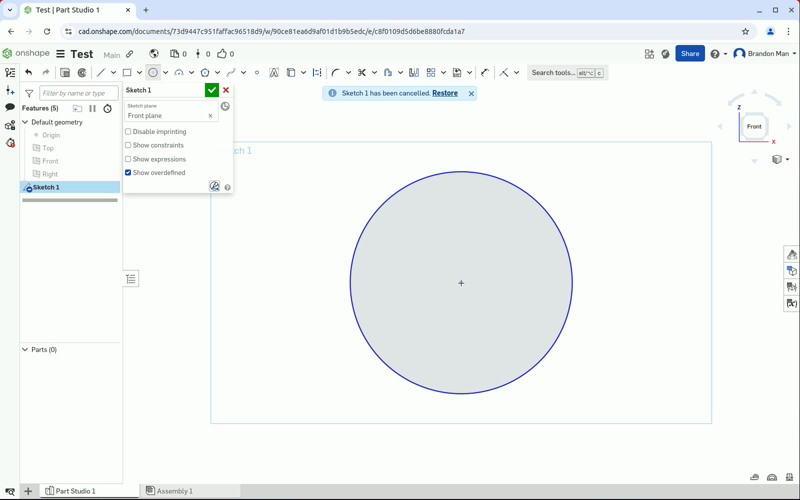
click(461, 282)
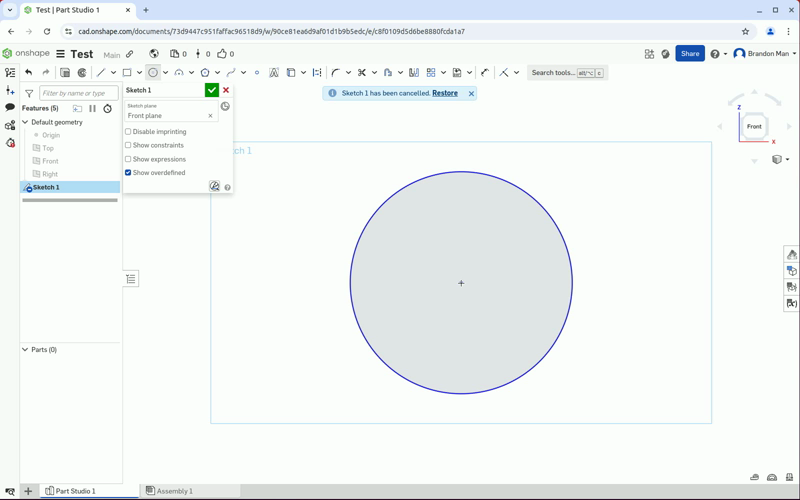
key_up(shift)
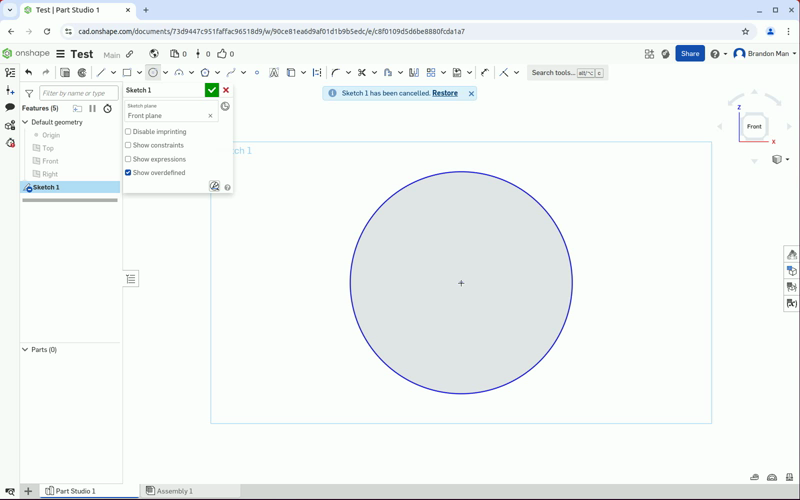
mouse_move(499, 282)
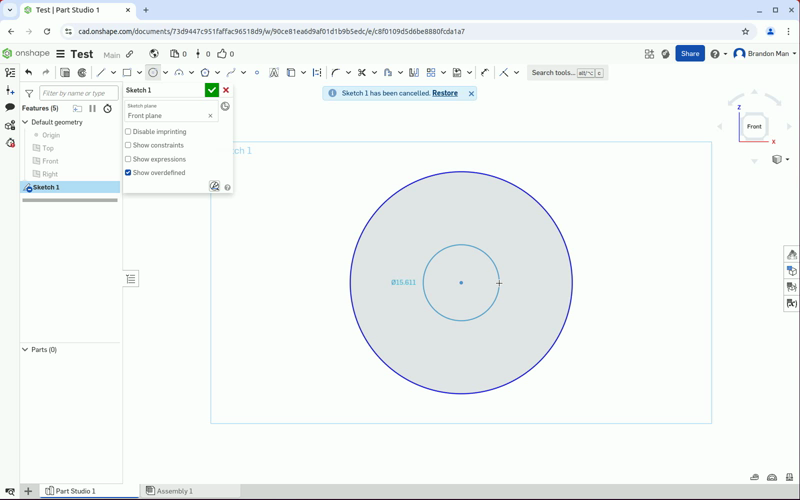
click(499, 282)
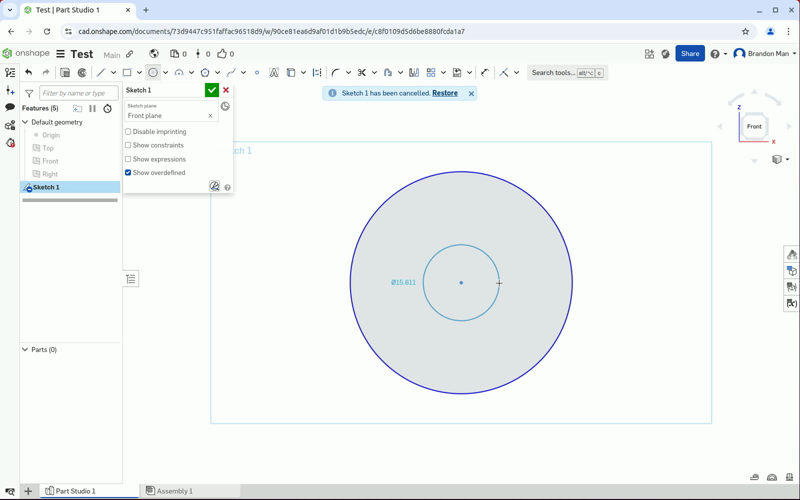
key(esc)
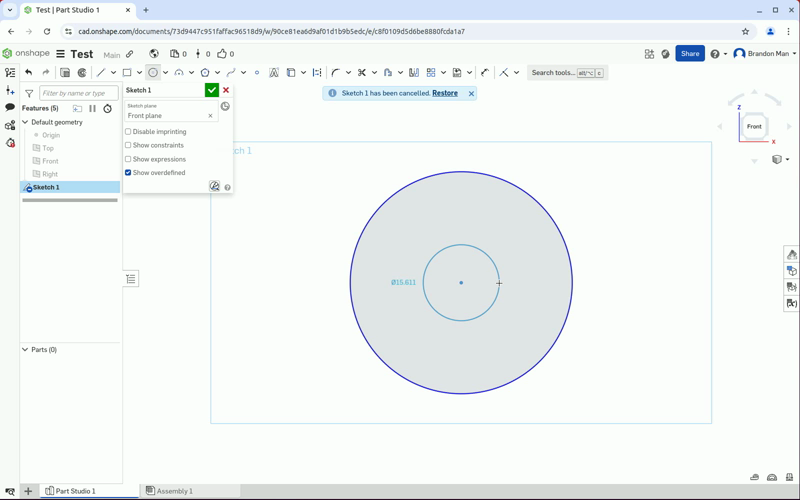
mouse_move(433, 348)
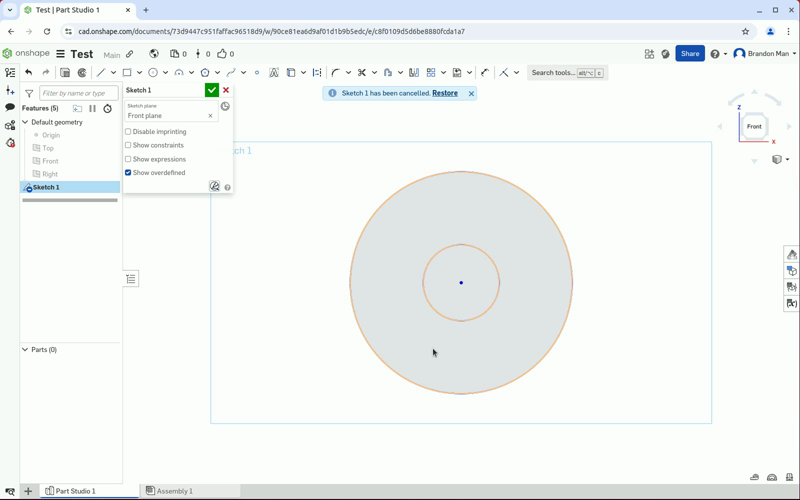
click(433, 348)
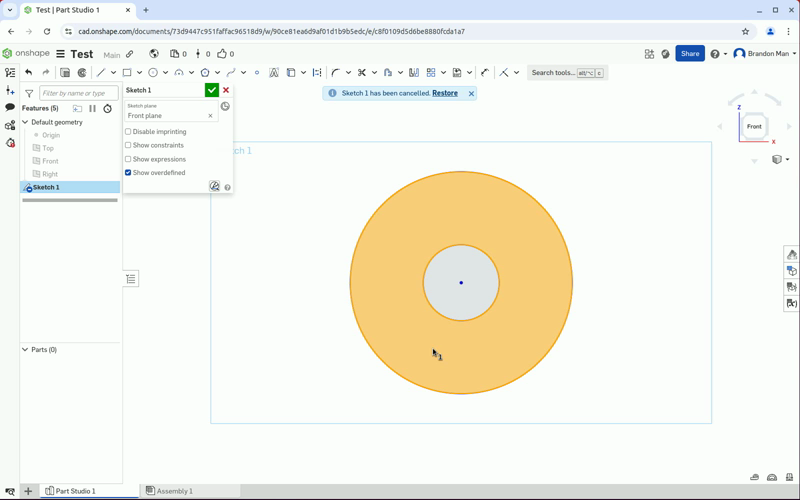
mouse_move(73, 352)
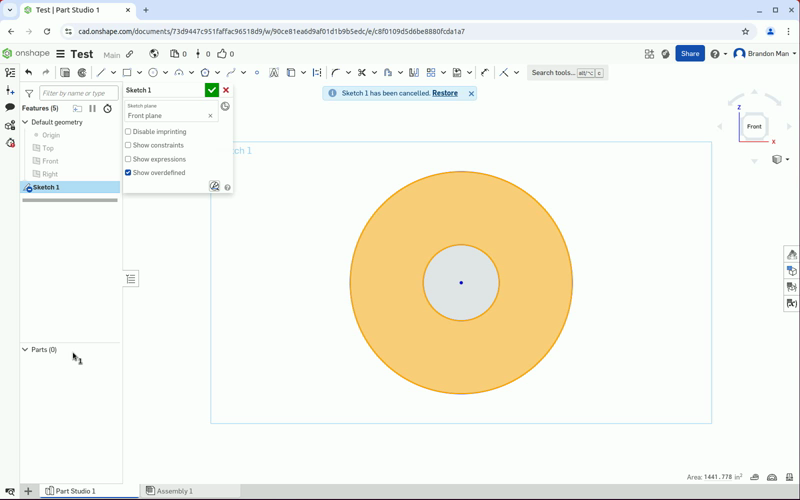
key(shift+y)
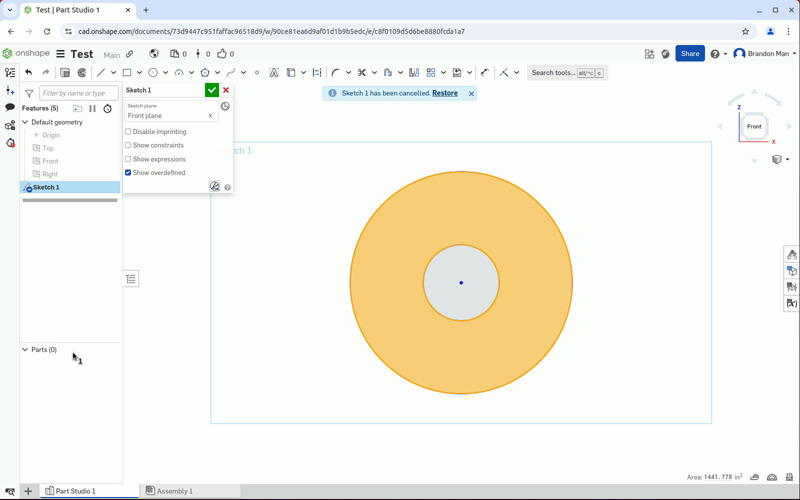
key(shift+e)
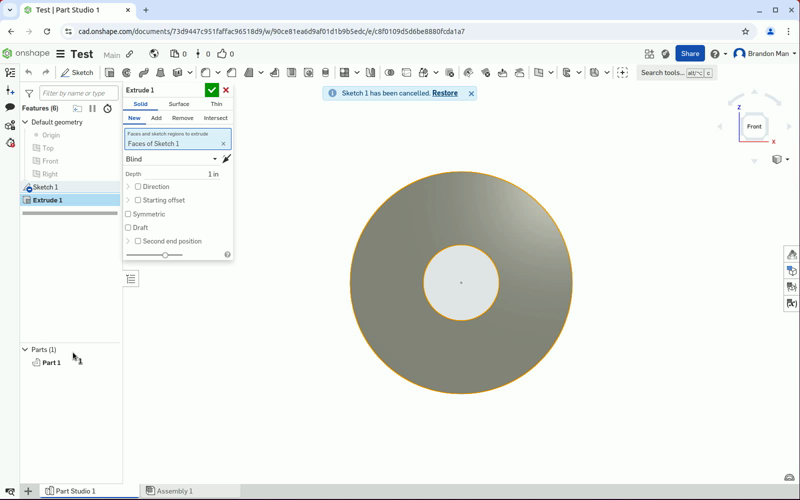
mouse_move(143, 106)
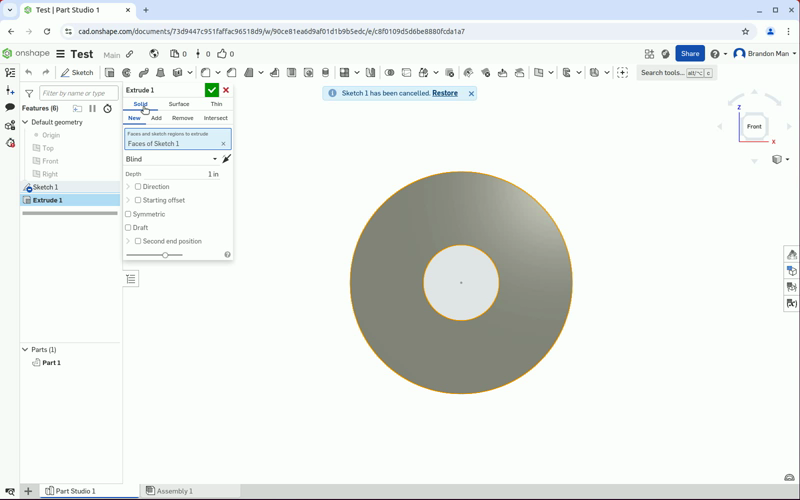
click(143, 106)
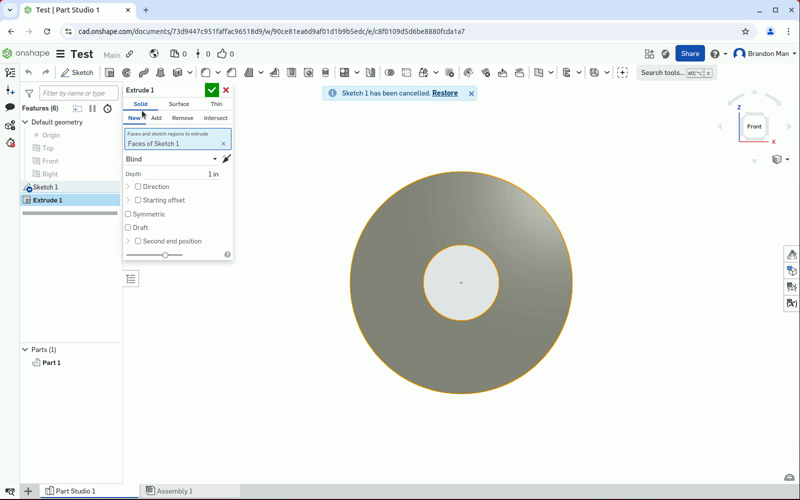
mouse_move(137, 120)
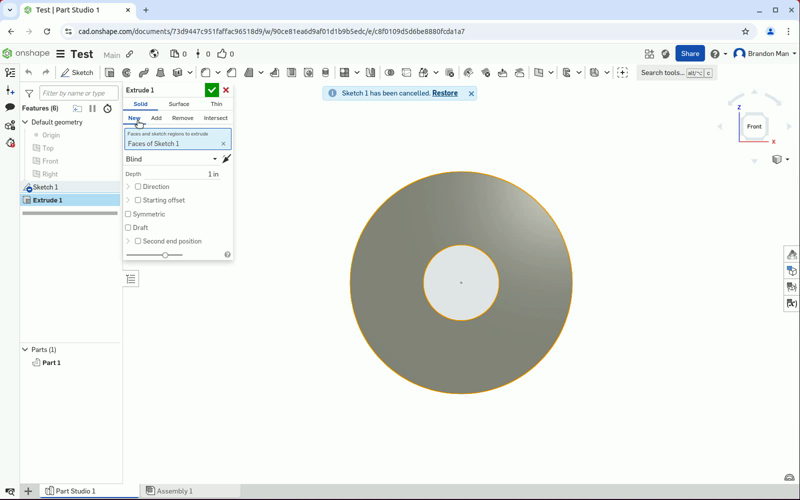
click(137, 120)
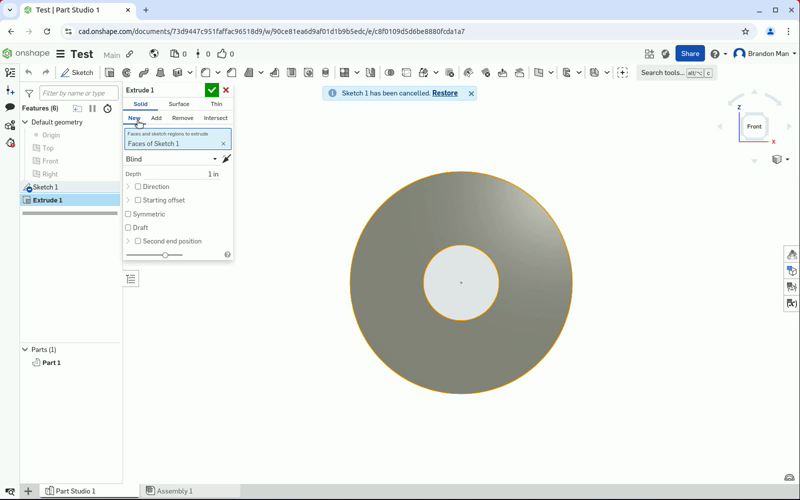
key(tab, 4)
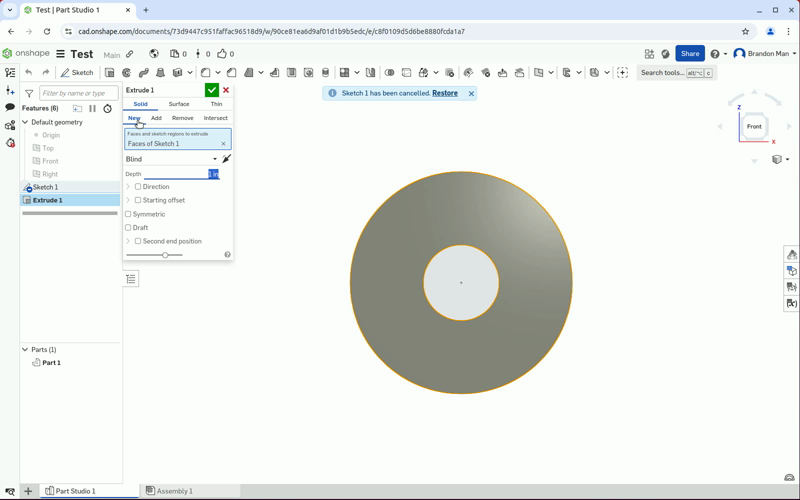
text(15.406)
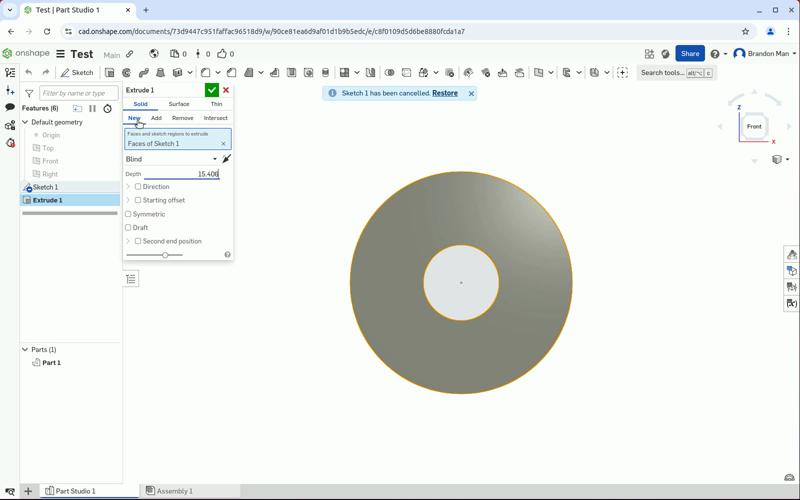
key(tab, 3)
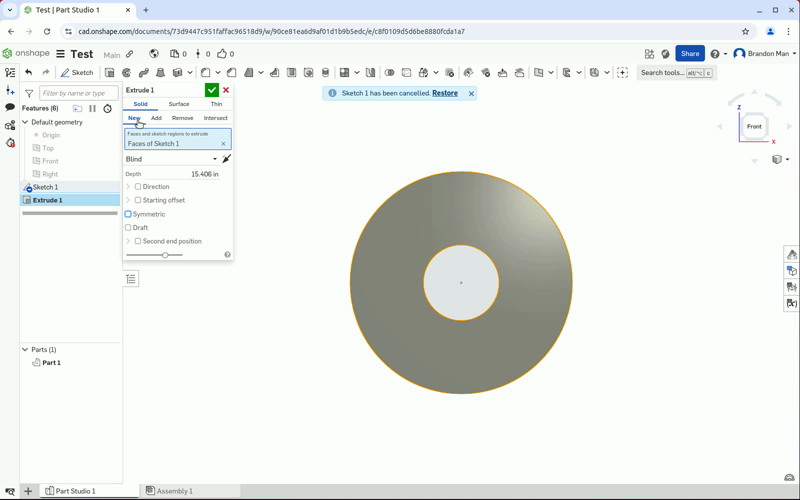
key(space)
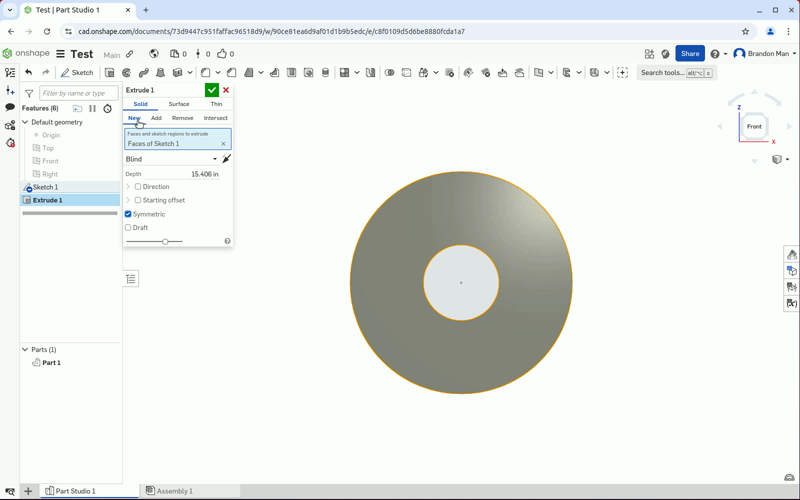
key(enter)
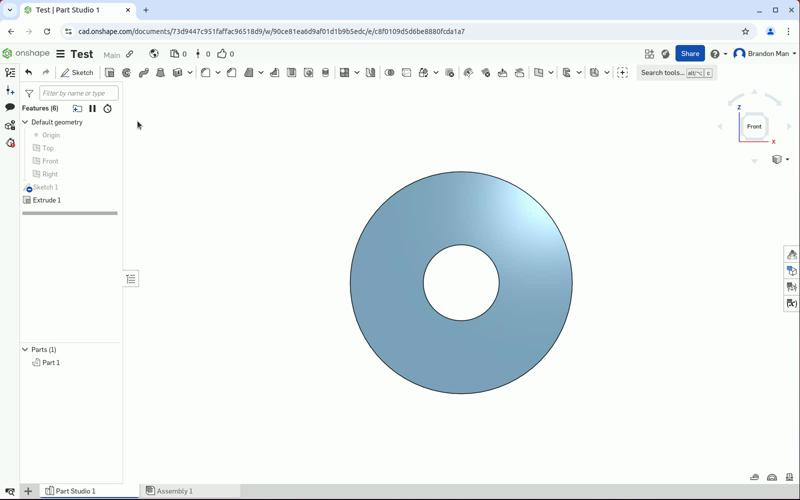
key(shift+h)
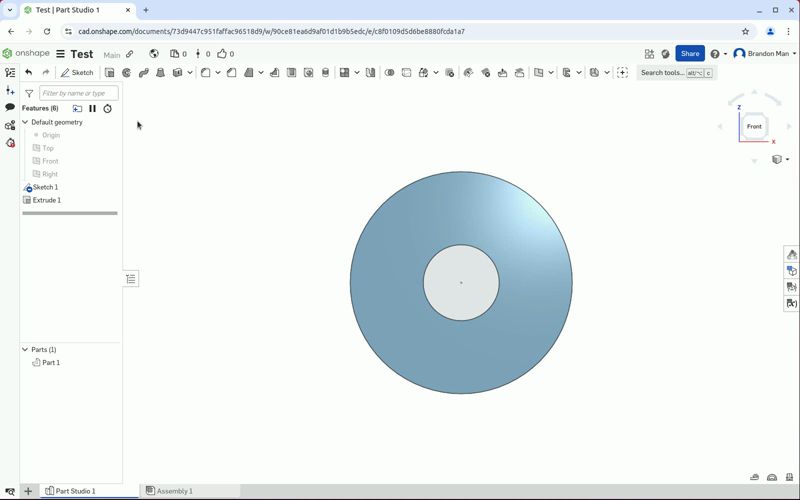
key(shift+h)
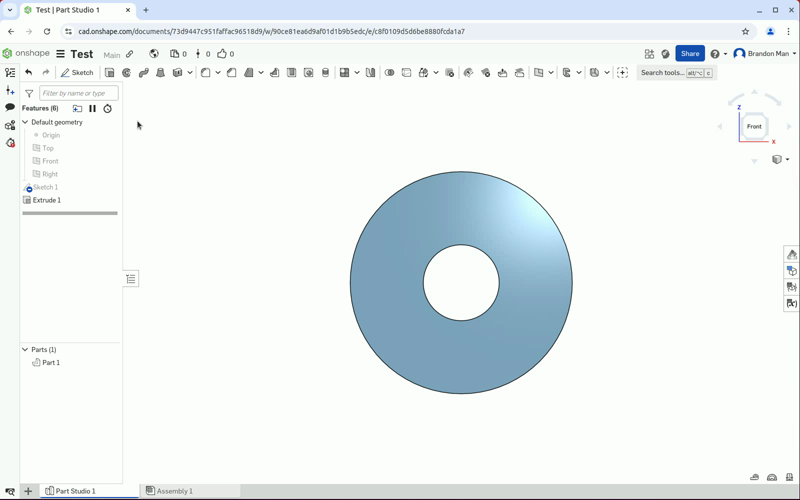
mouse_move(73, 189)
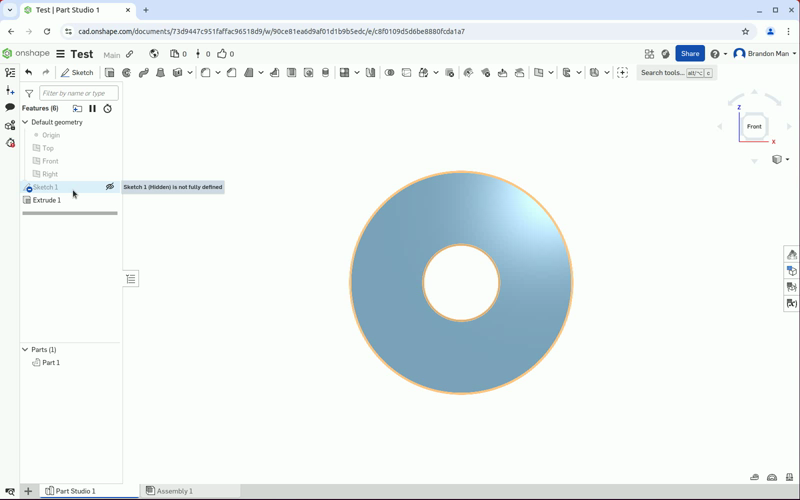
click(73, 189)
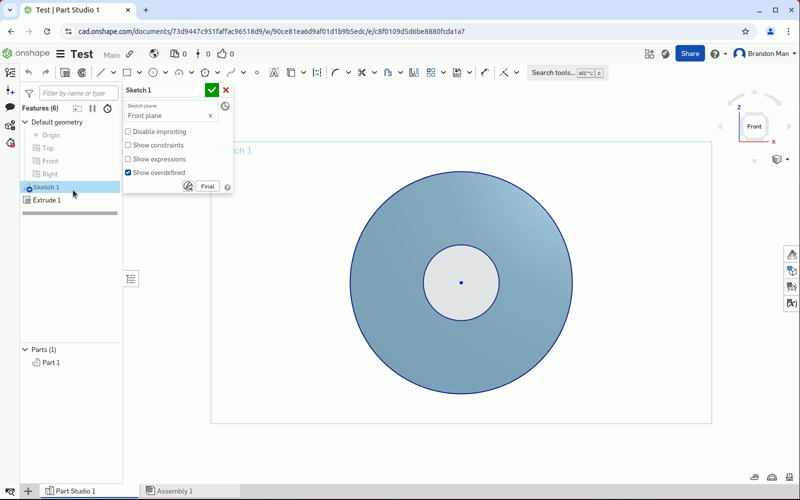
mouse_move(229, 92)
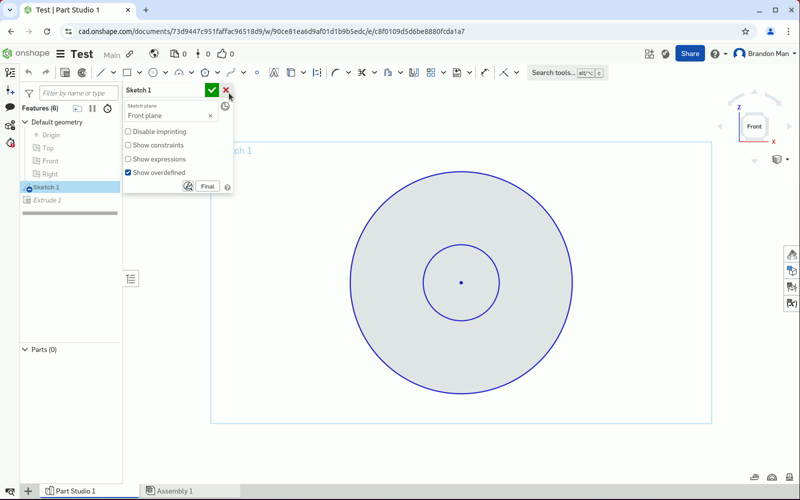
click(229, 92)
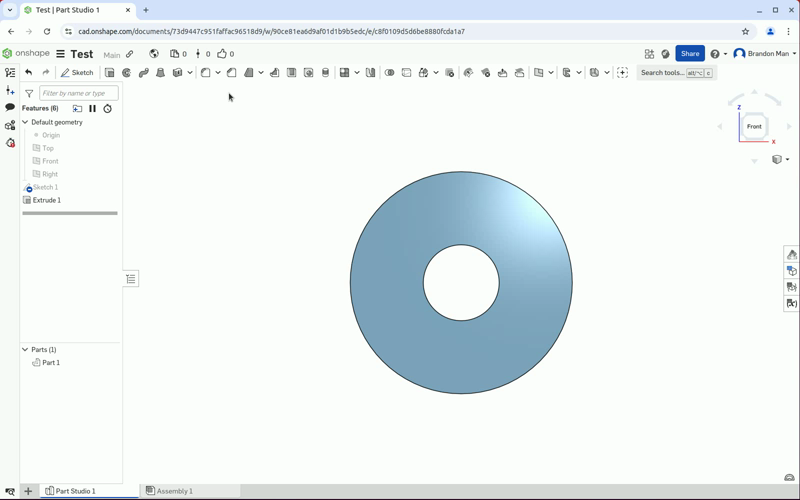
mouse_move(541, 75)
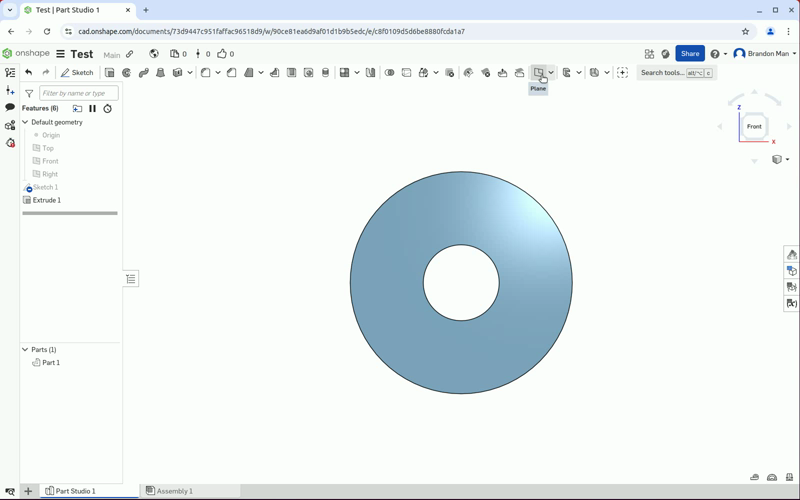
click(541, 75)
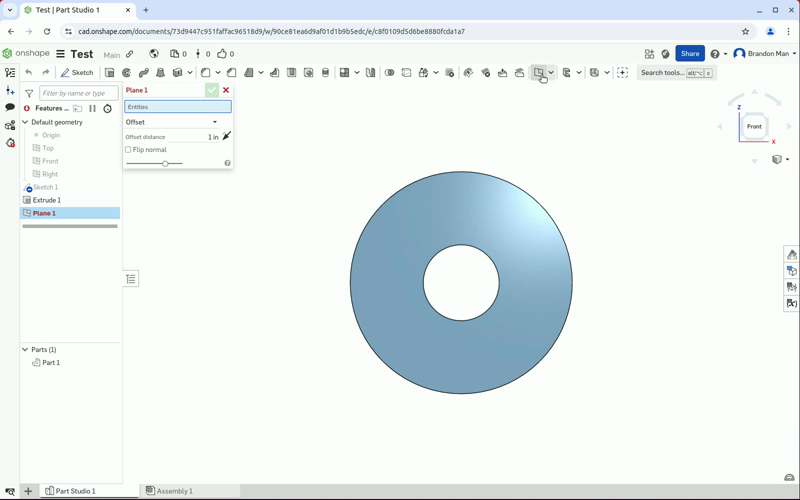
mouse_move(73, 163)
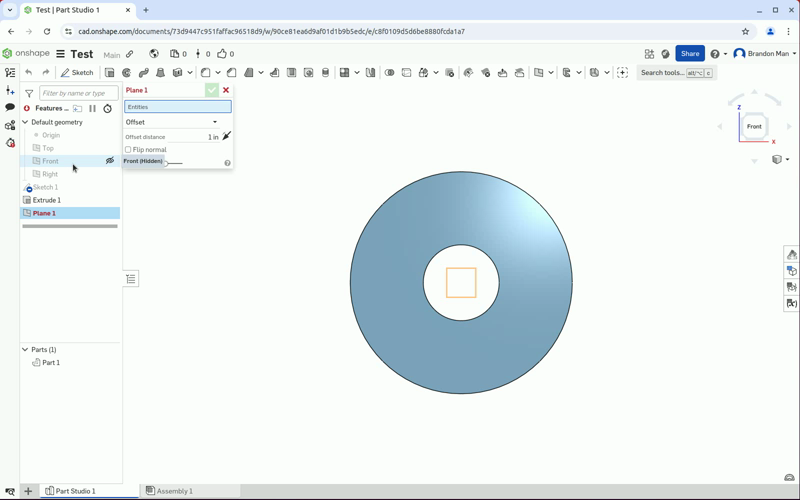
click(73, 163)
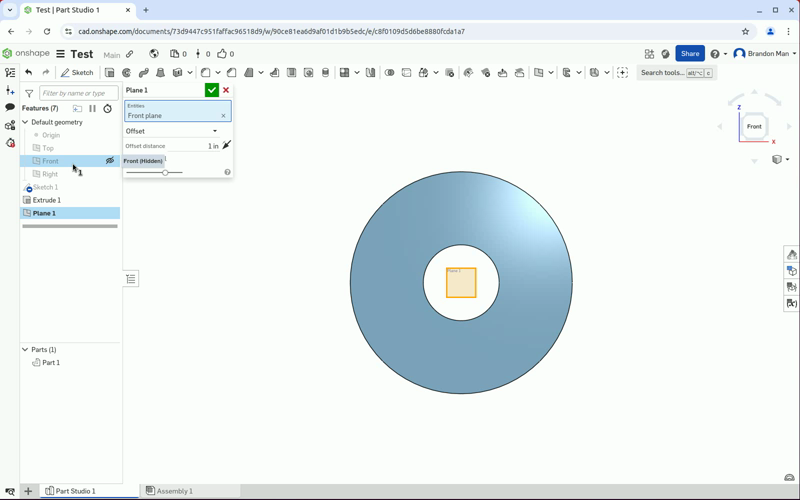
key(tab, 2)
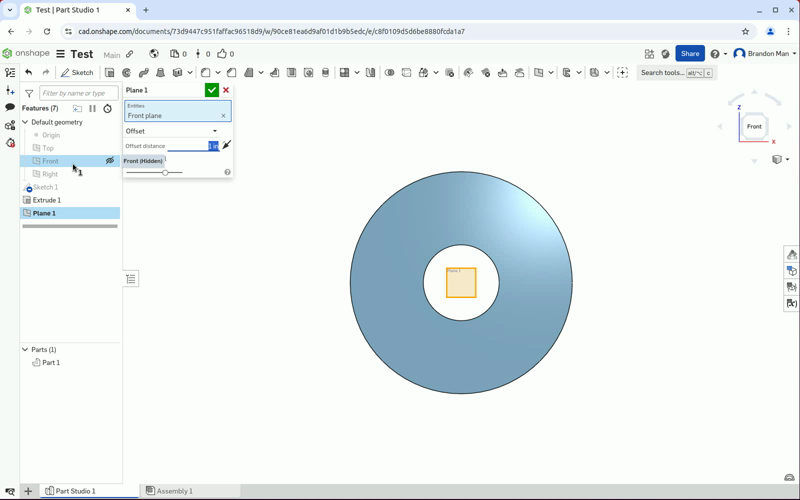
text(7.703)
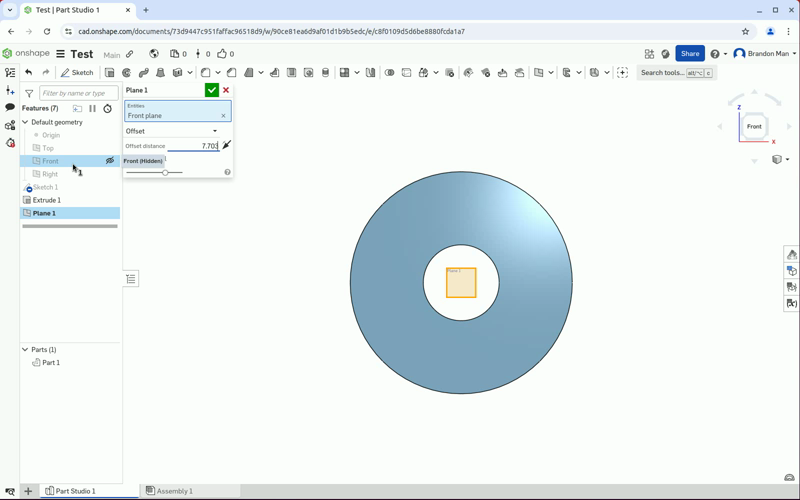
key(enter, 2)
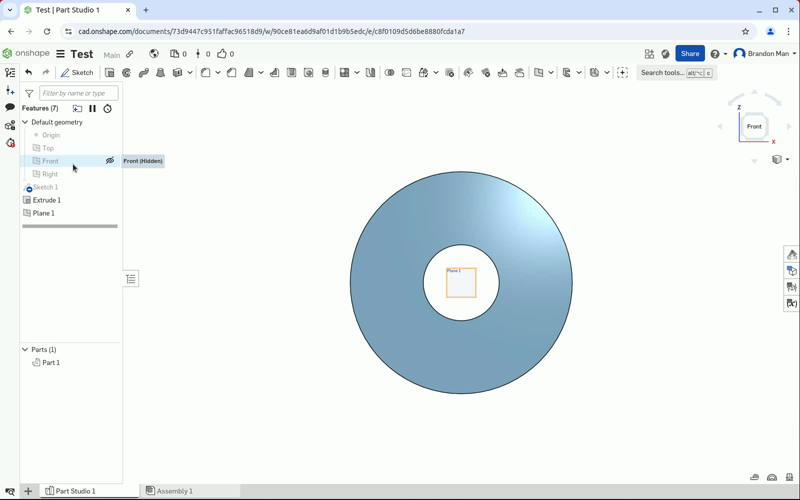
key(shift+s)
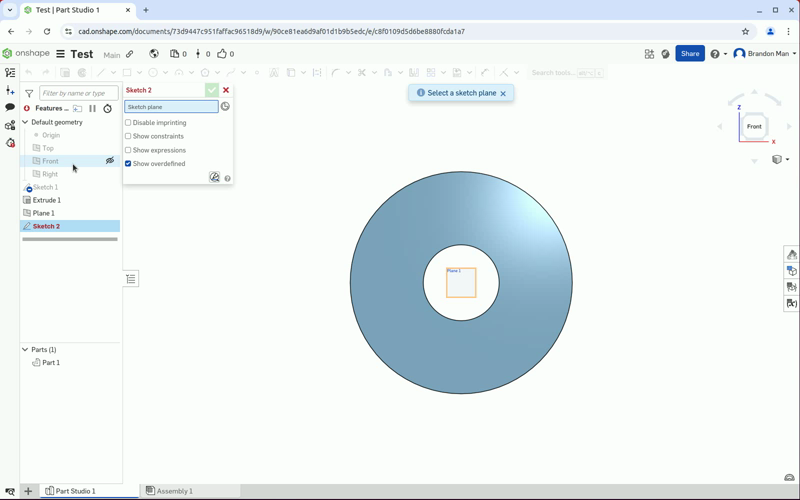
mouse_move(73, 215)
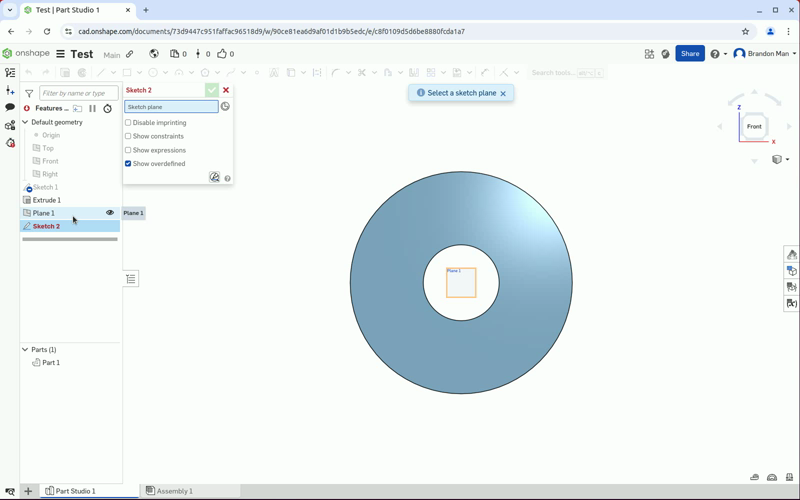
click(73, 215)
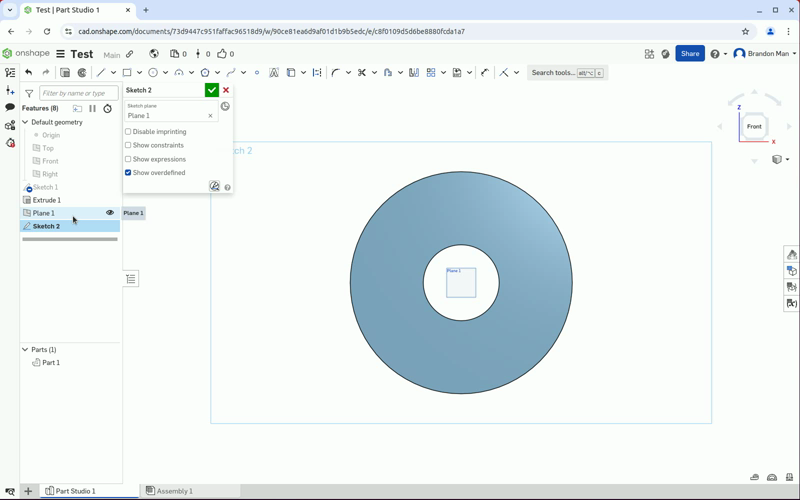
mouse_move(73, 352)
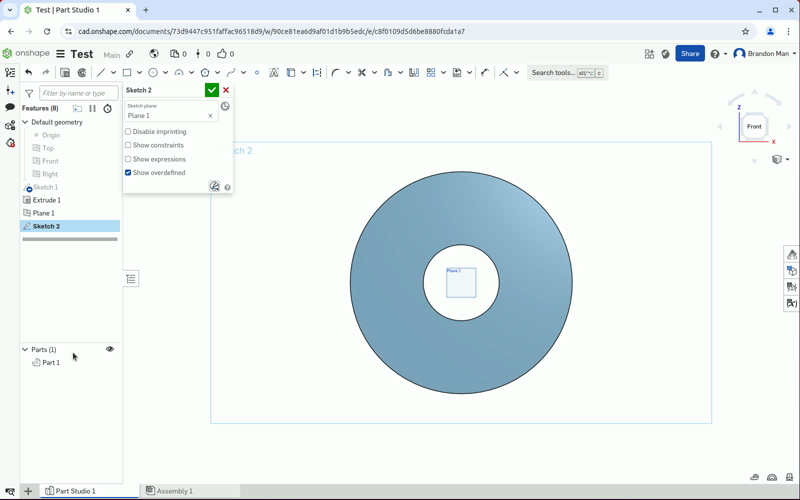
key(y)
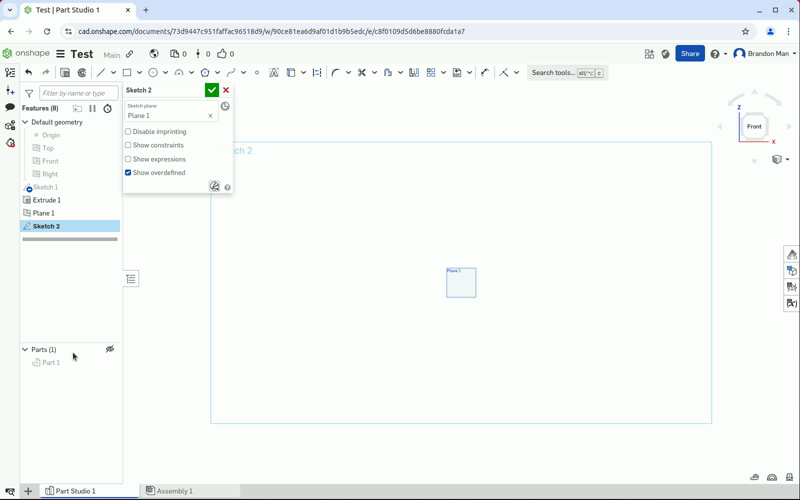
key(c)
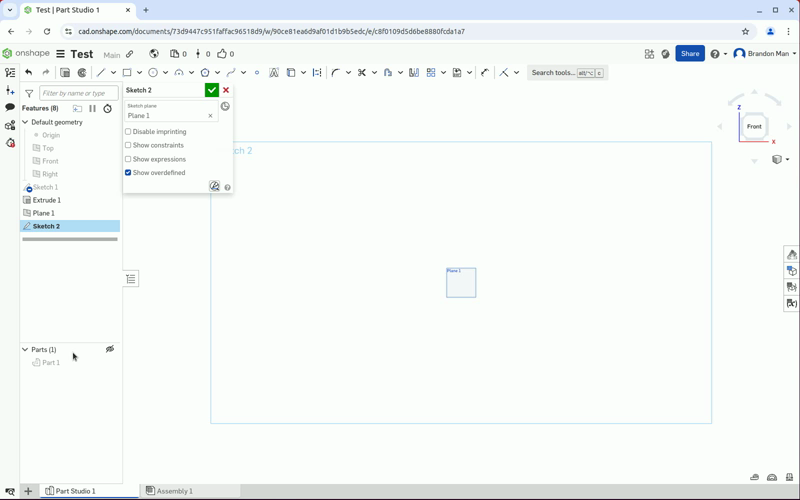
key_down(shift)
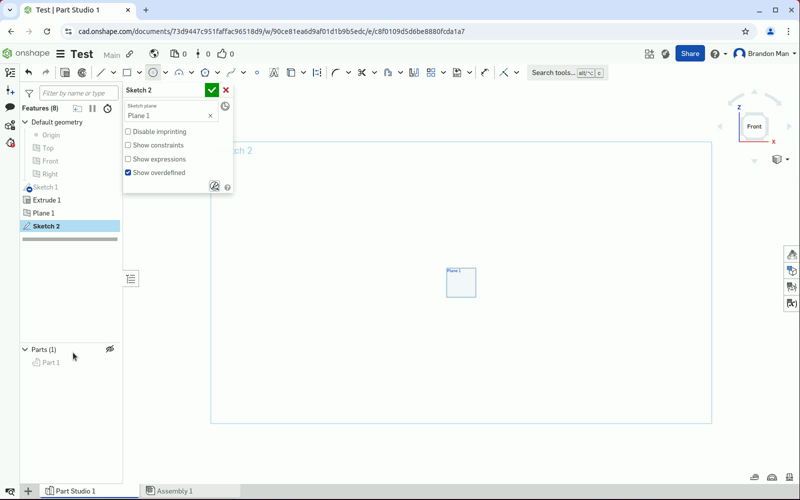
mouse_move(528, 222)
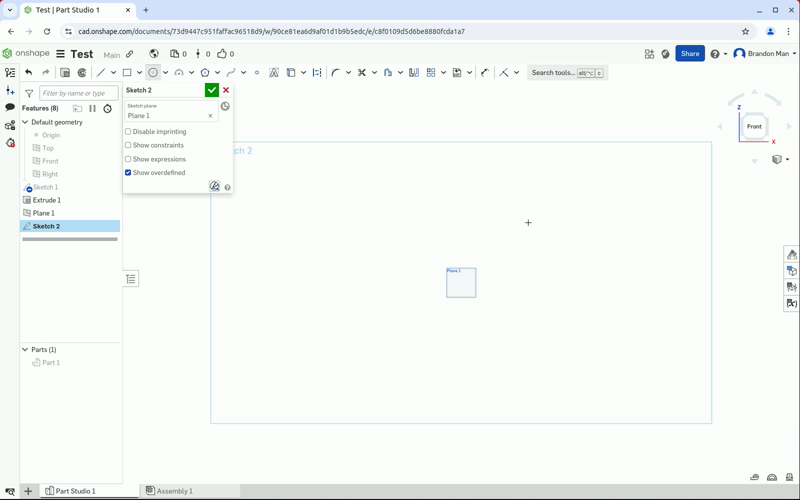
click(528, 222)
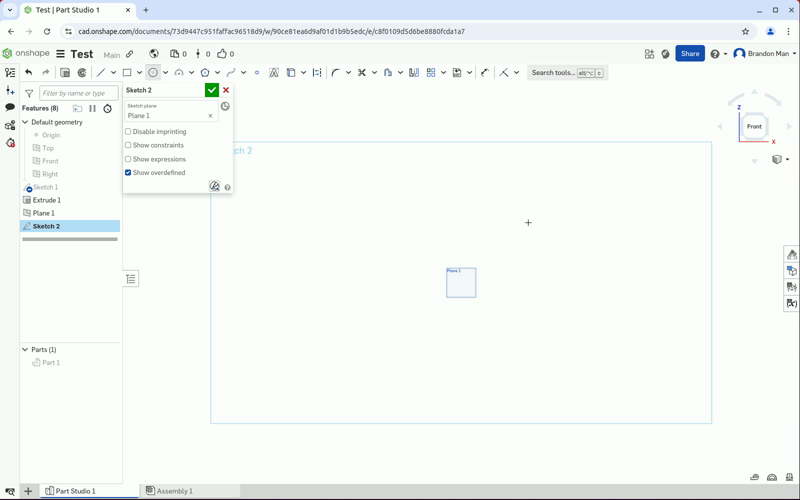
key_up(shift)
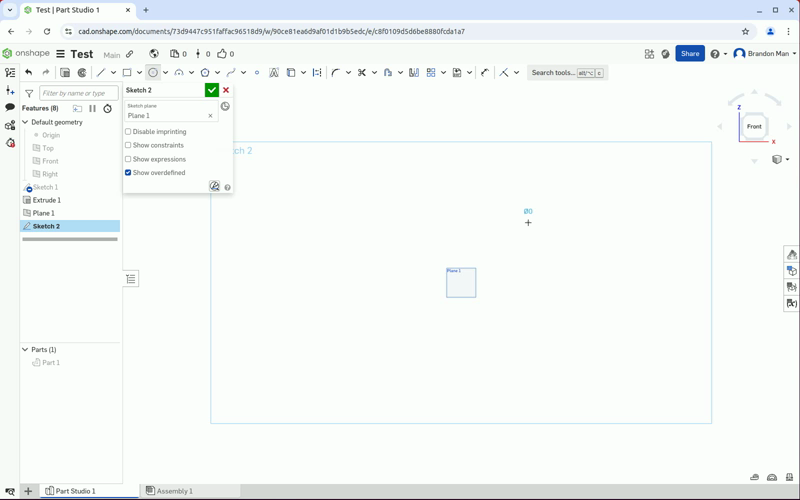
mouse_move(546, 222)
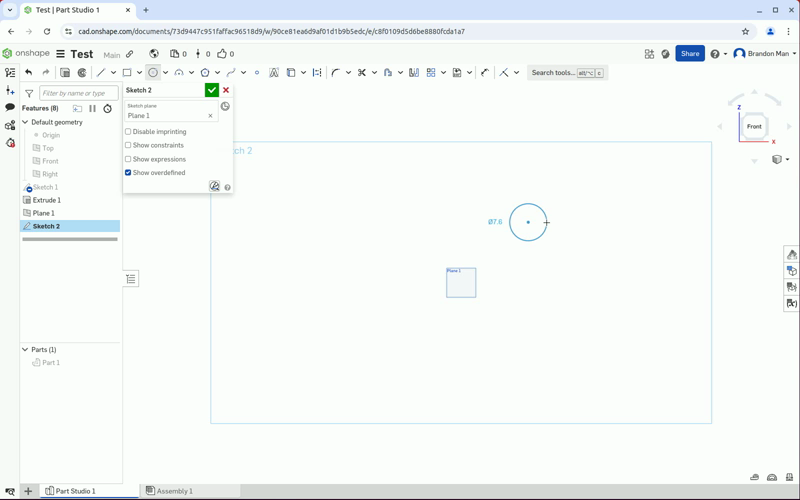
click(546, 222)
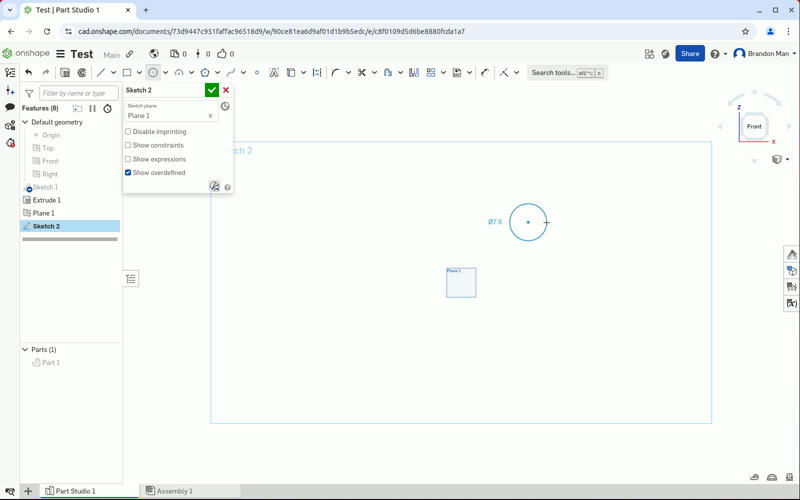
key(esc)
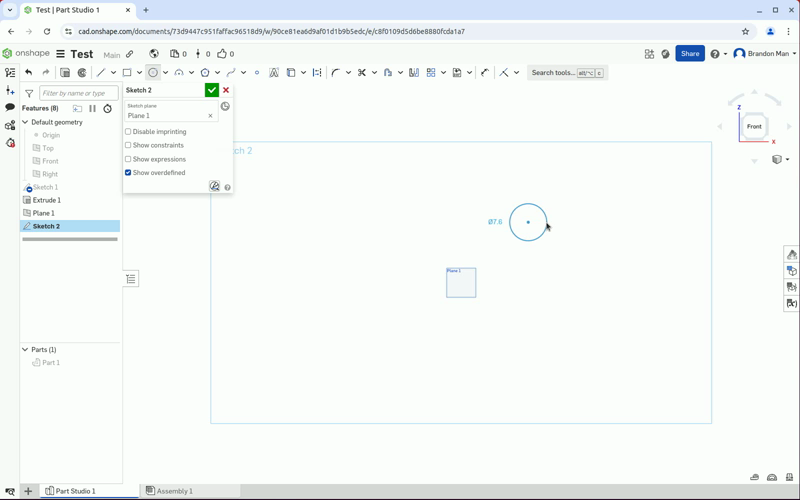
mouse_move(524, 213)
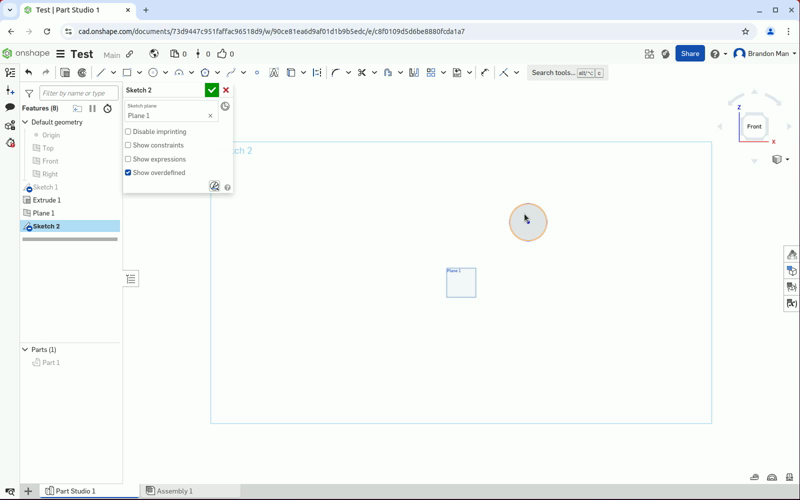
scroll(6)
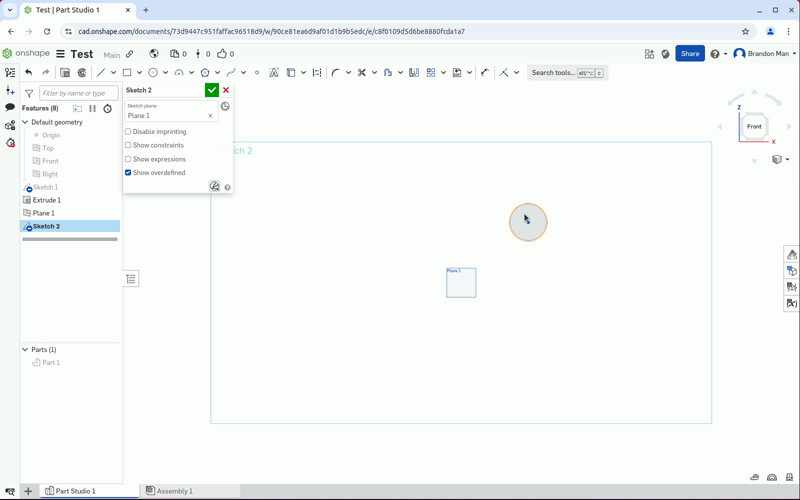
scroll(6)
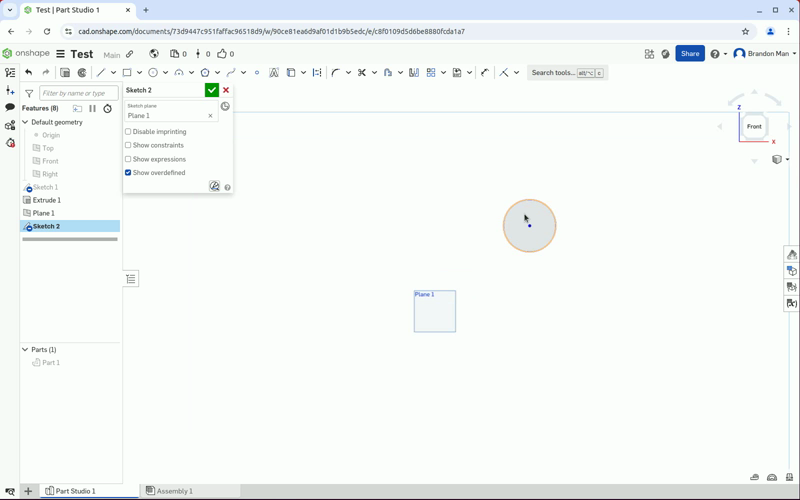
scroll(6)
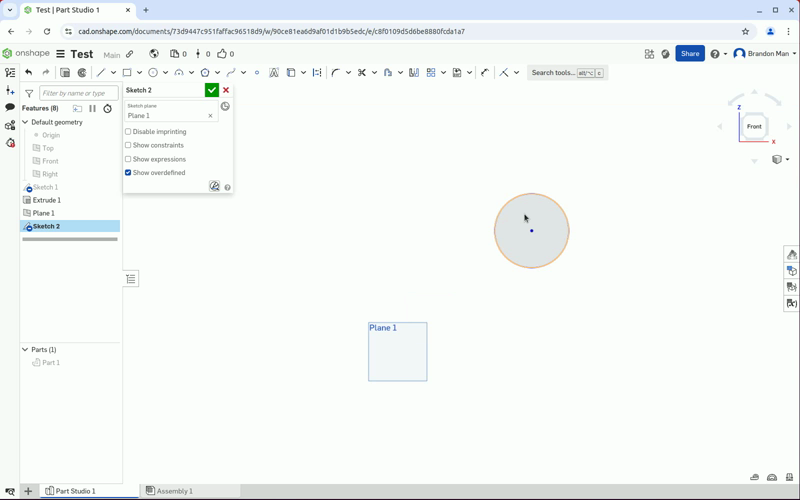
scroll(6)
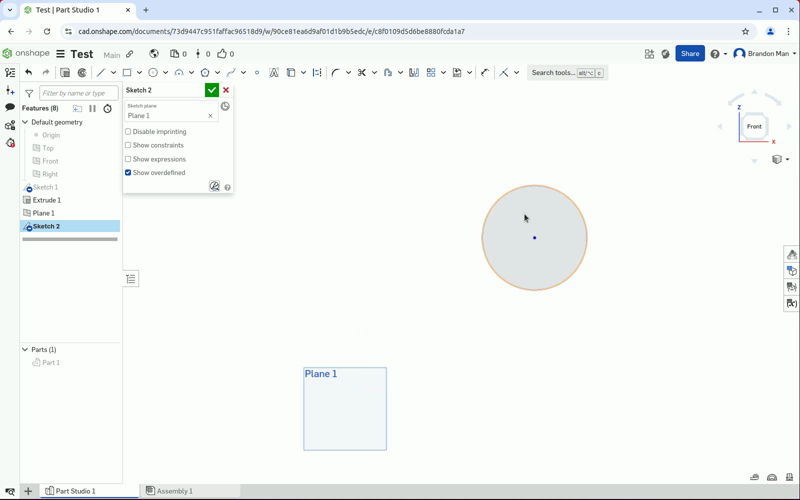
scroll(6)
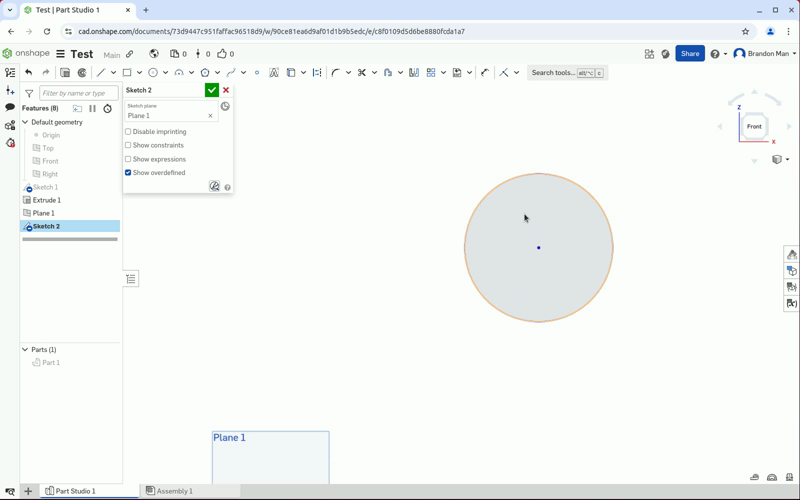
scroll(6)
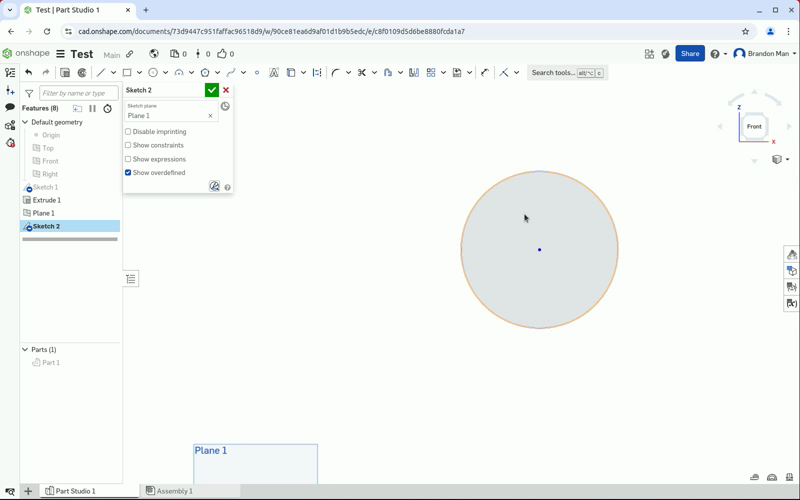
scroll(6)
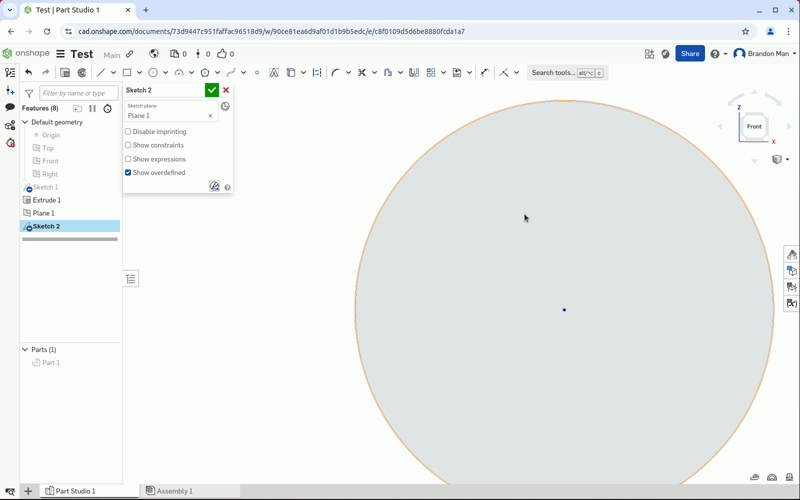
click(524, 213)
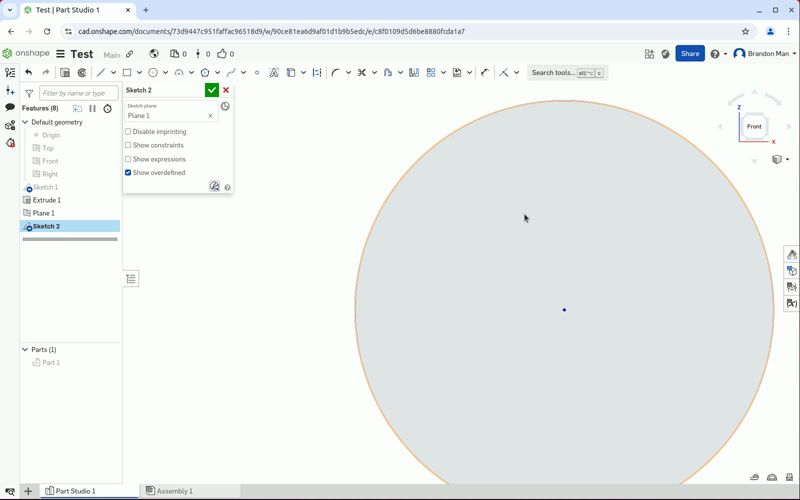
scroll(-6)
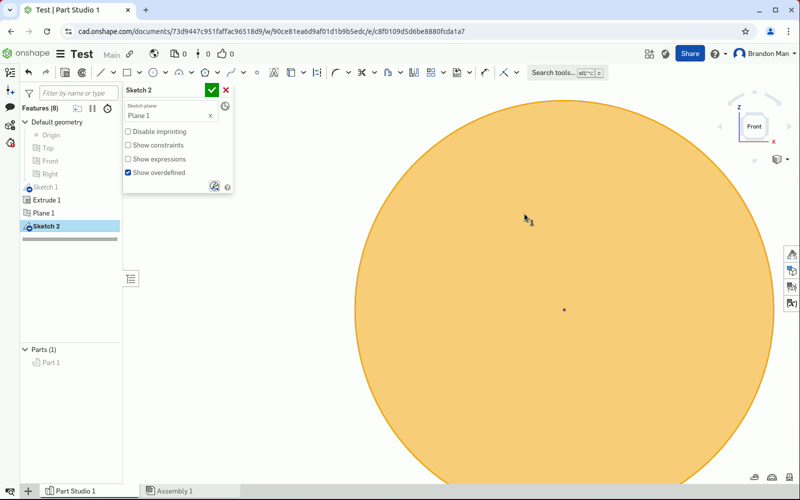
scroll(-6)
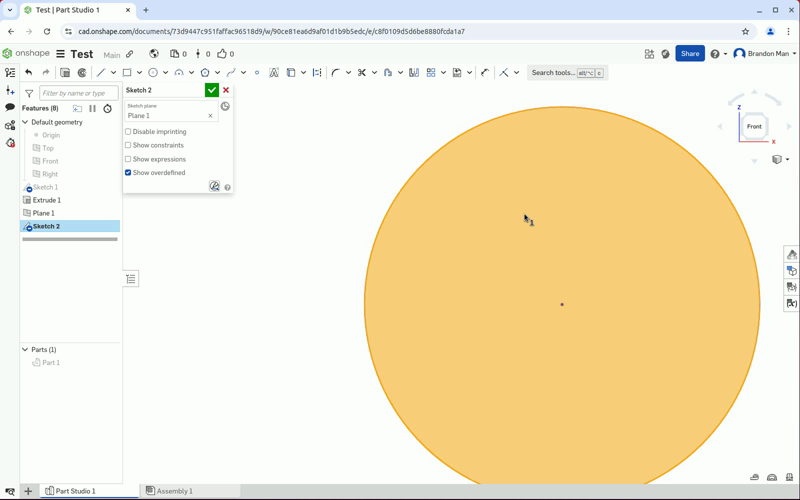
scroll(-6)
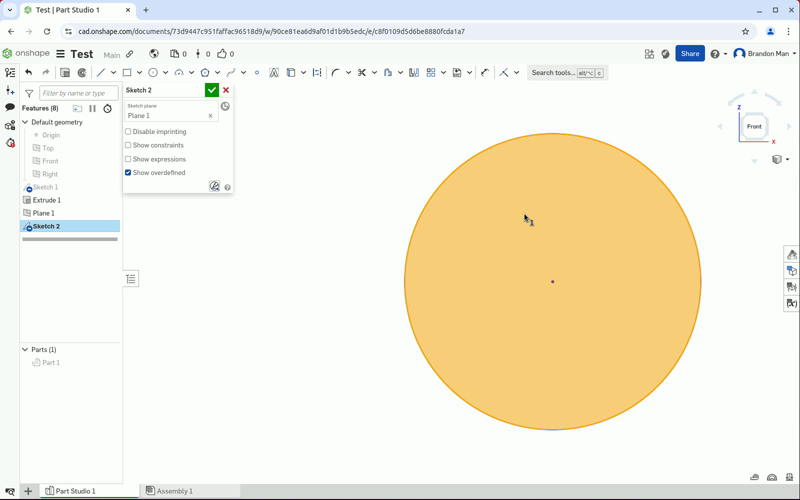
scroll(-6)
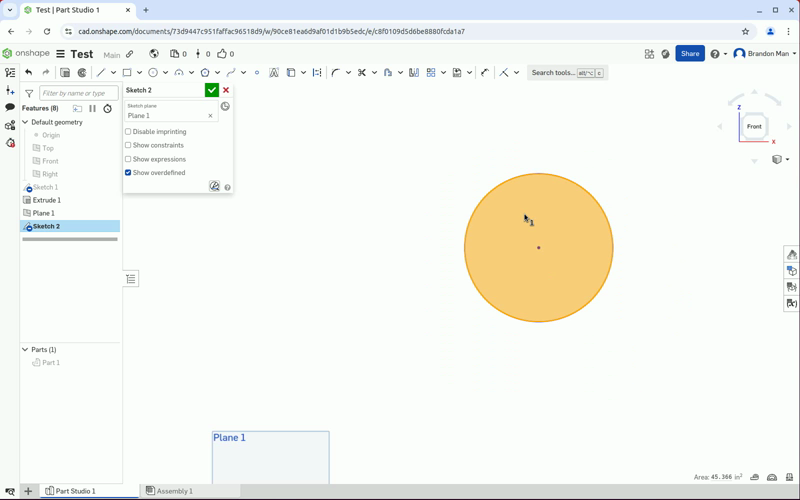
scroll(-6)
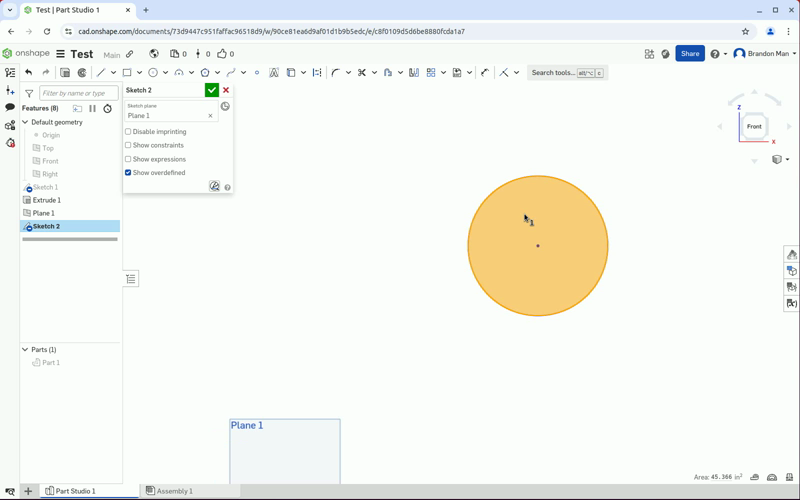
scroll(-6)
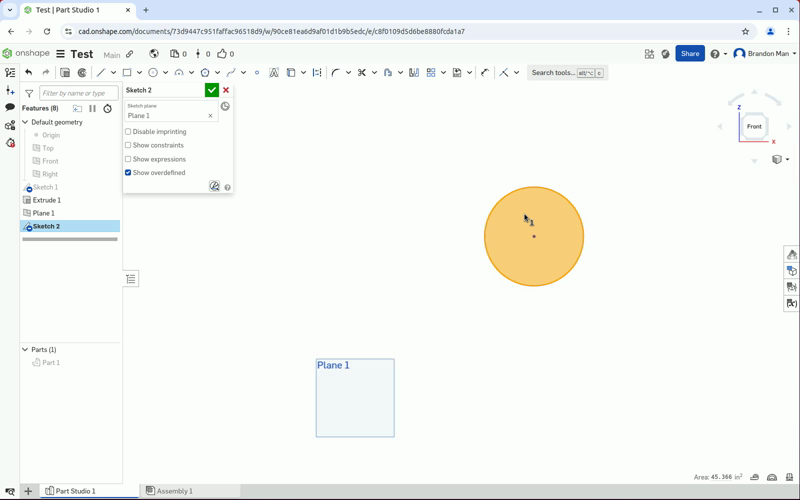
scroll(-6)
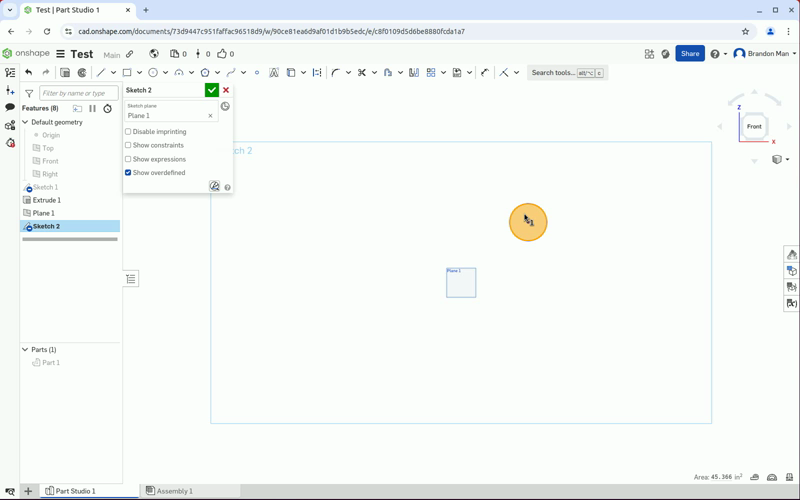
mouse_move(73, 352)
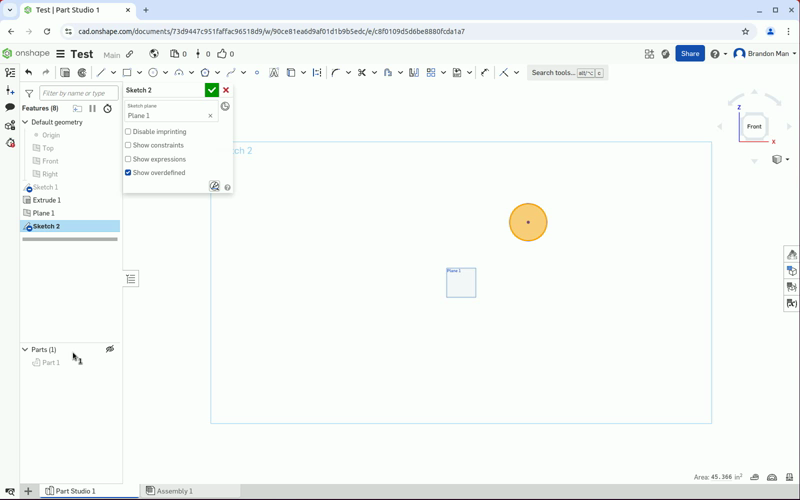
key(shift+y)
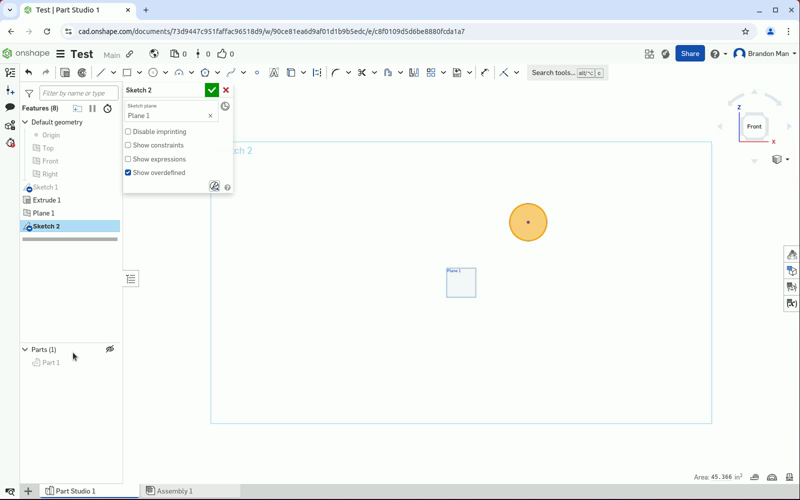
key(shift+e)
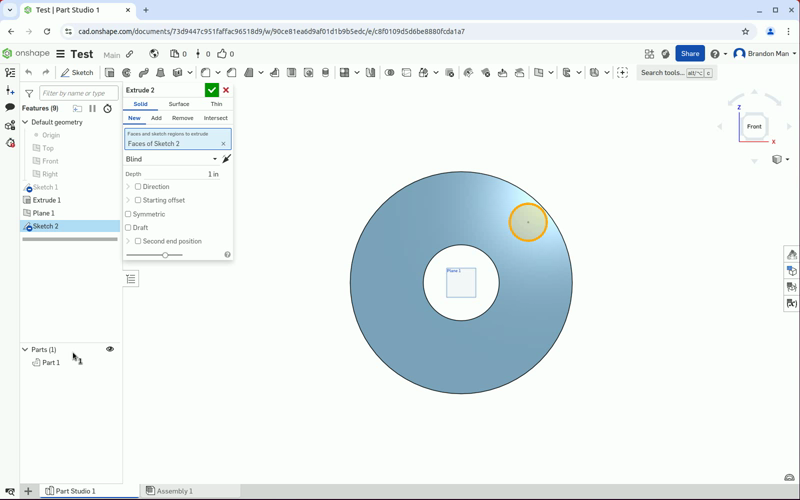
mouse_move(143, 106)
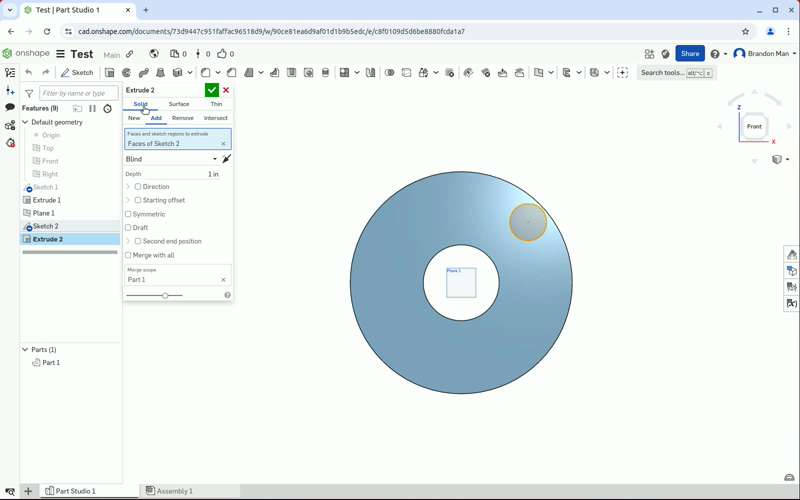
click(143, 106)
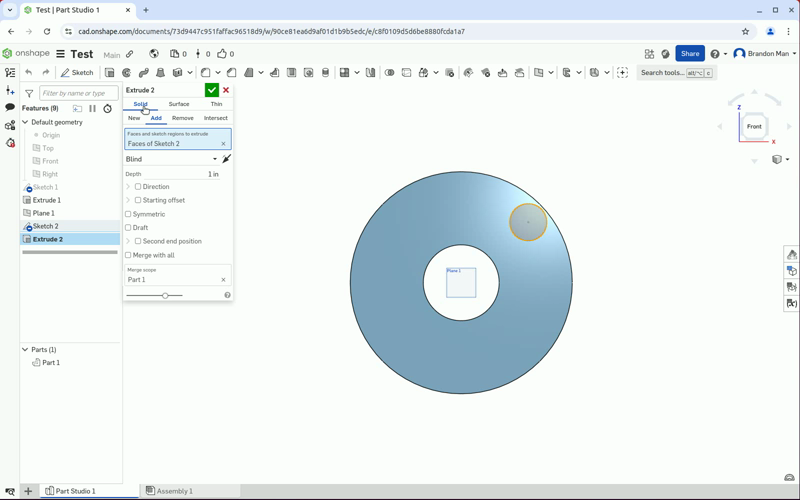
mouse_move(137, 120)
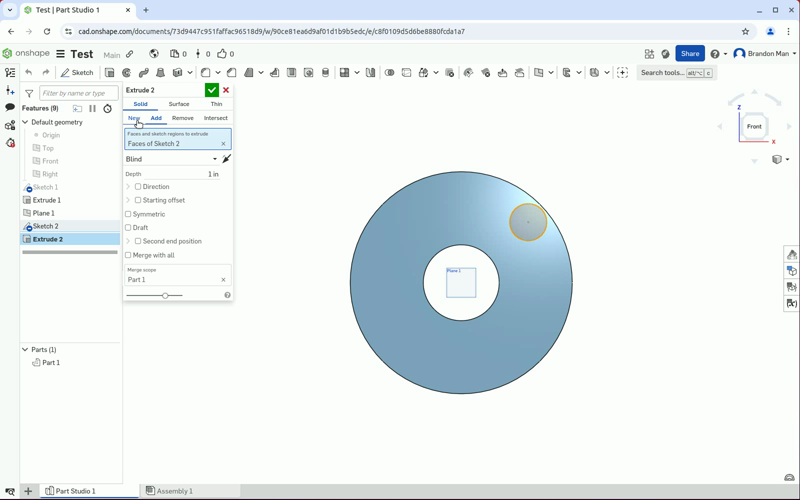
click(137, 120)
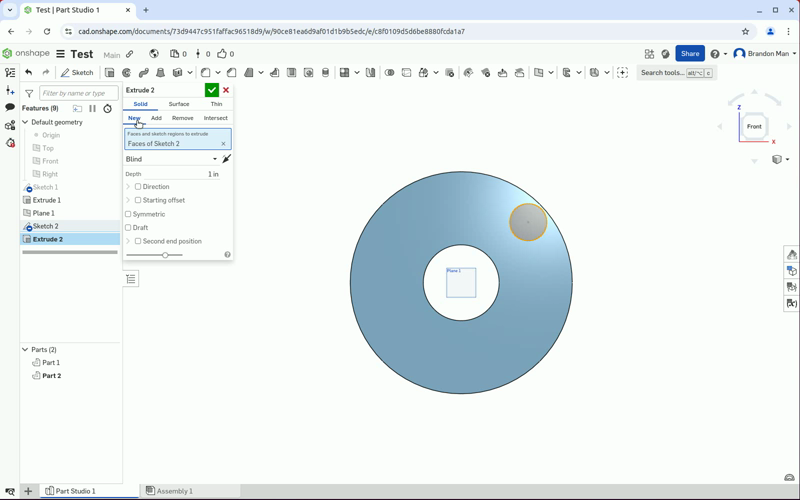
key(tab, 4)
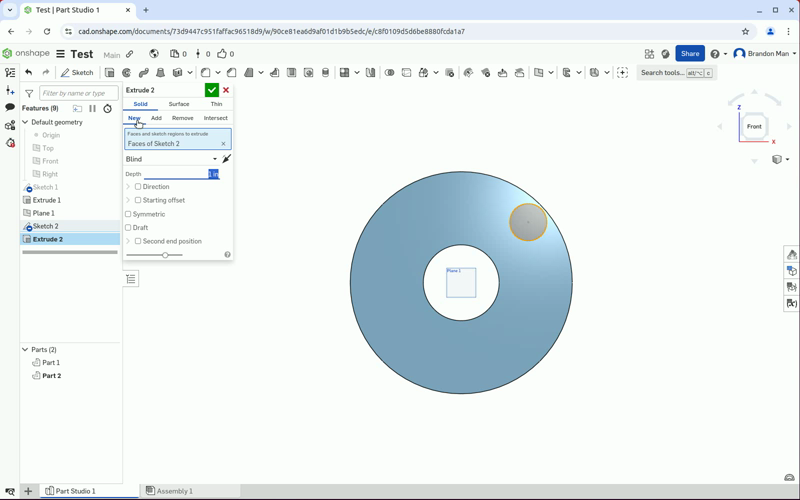
text(15.405)
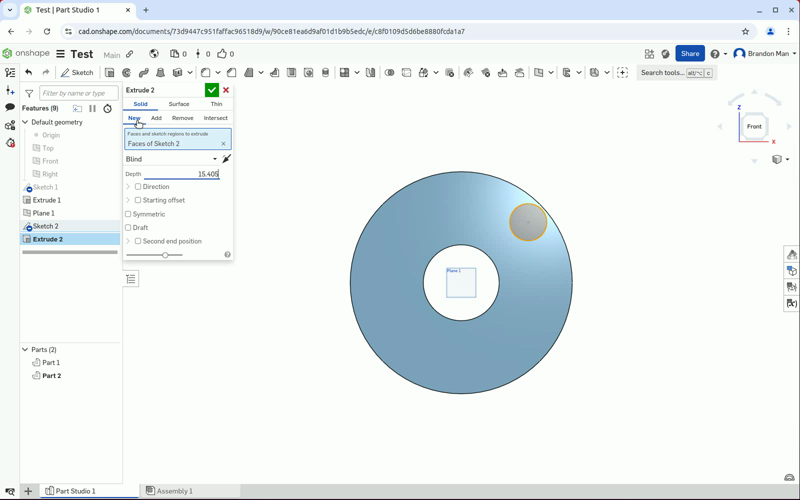
key(enter)
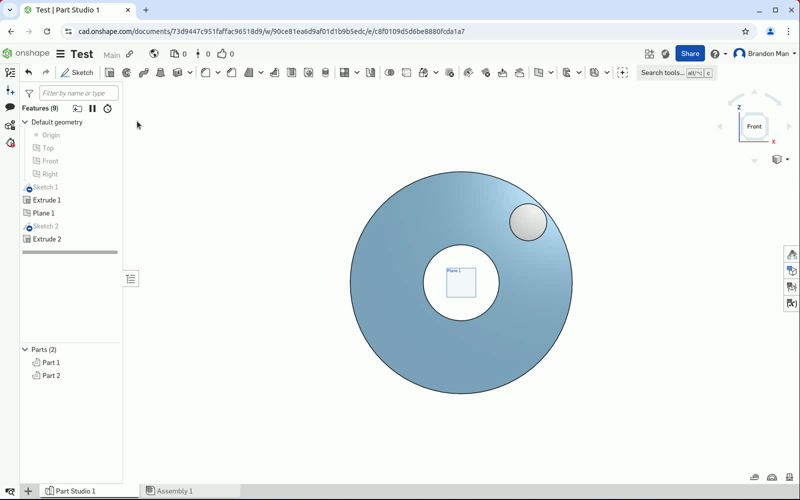
key(shift+h)
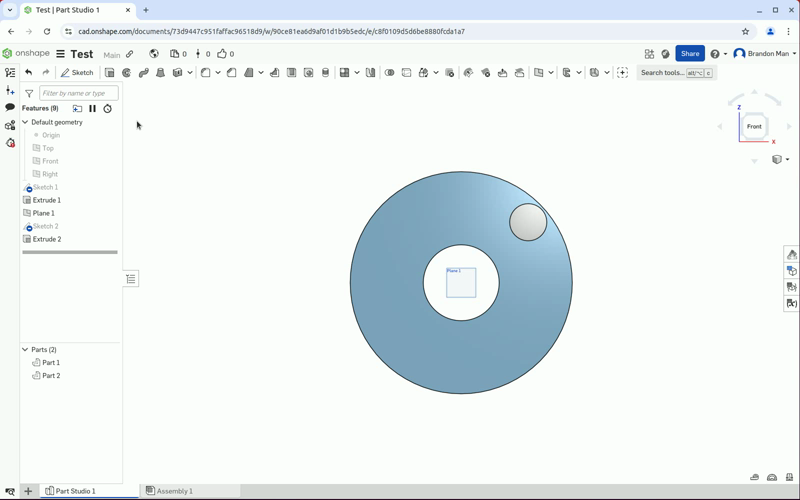
key(shift+h)
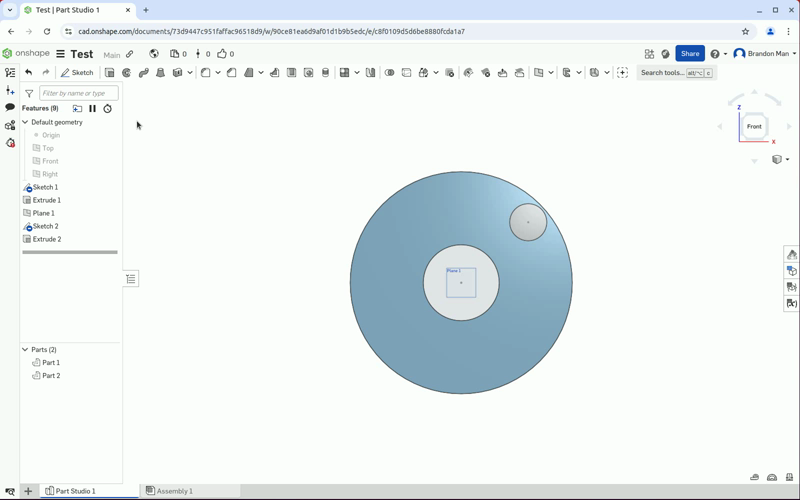
key(shift+7)
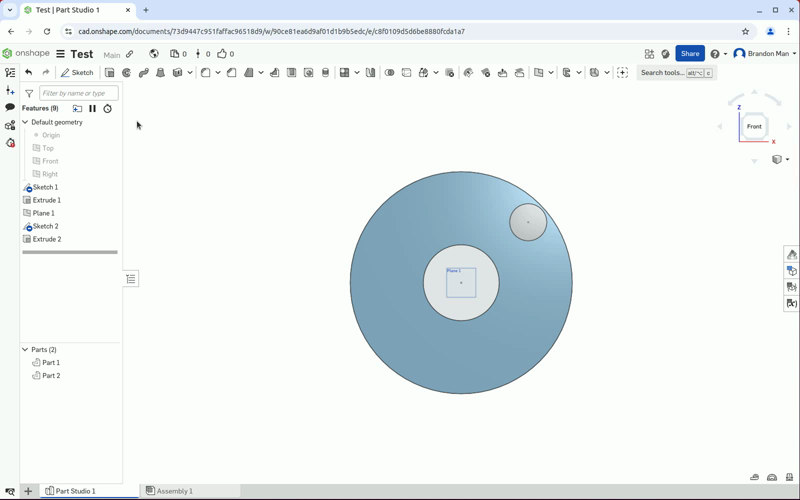
key(left, 2)
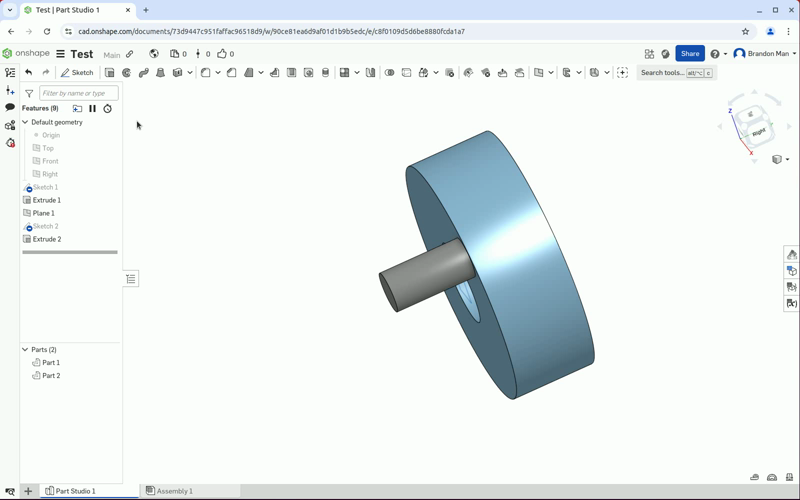
key(down, 2)
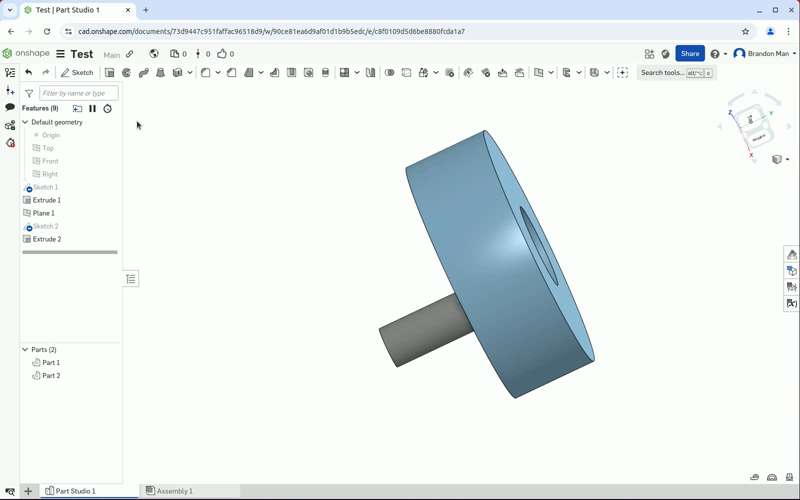
key(up, 2)
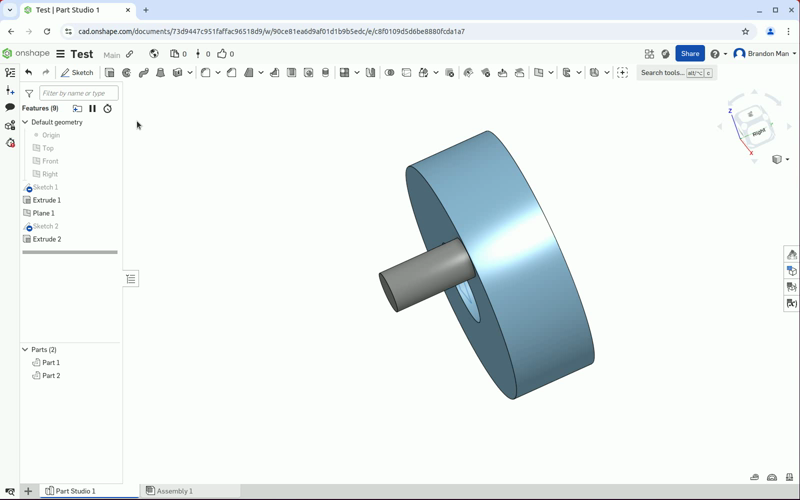
key(right, 2)
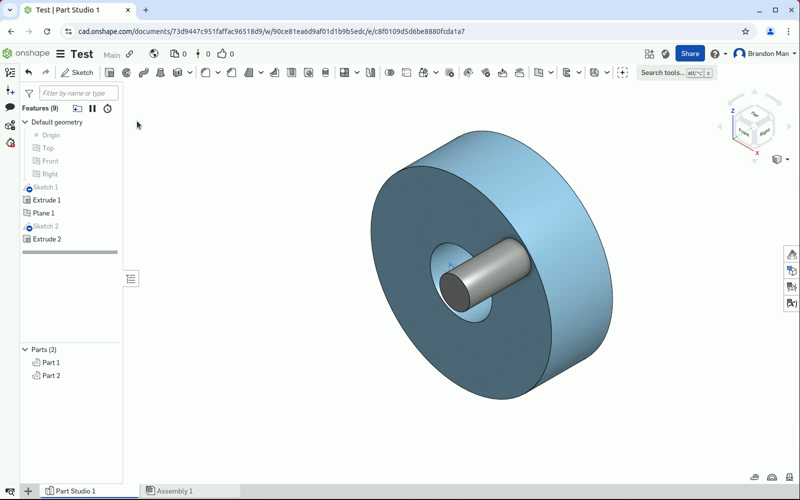
mouse_move(73, 189)
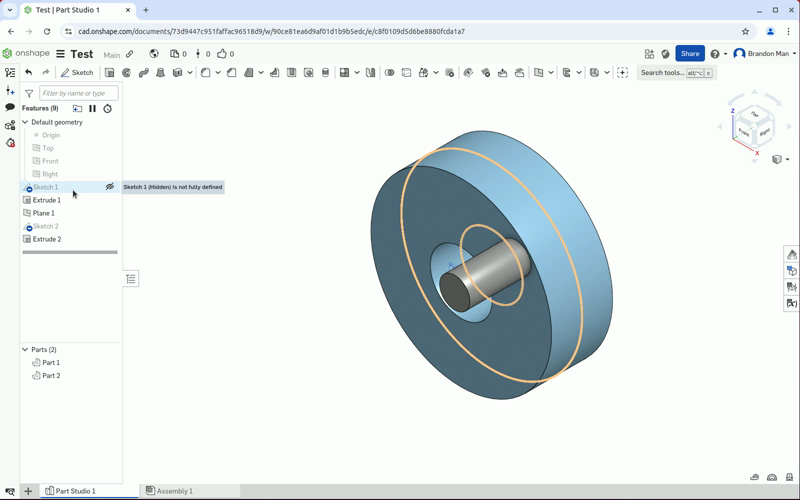
click(73, 189)